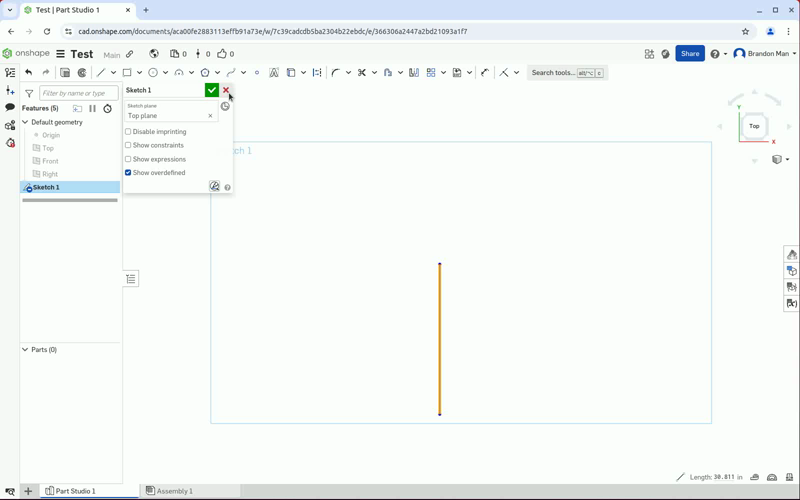
key(shift+h)
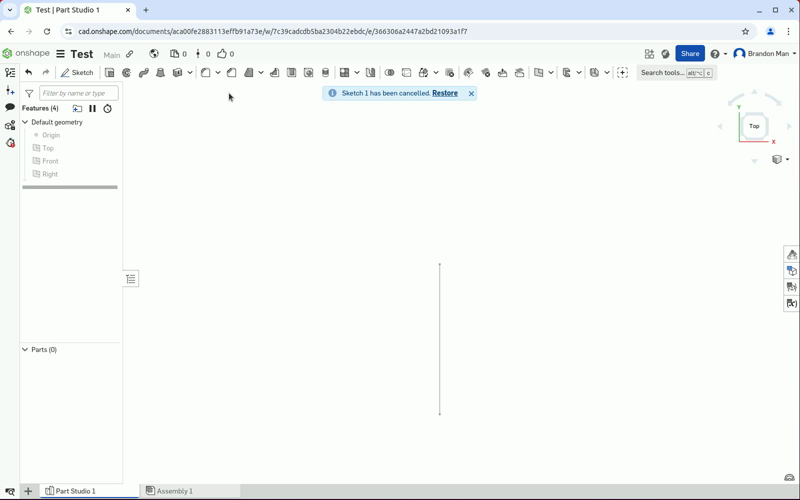
mouse_move(73, 352)
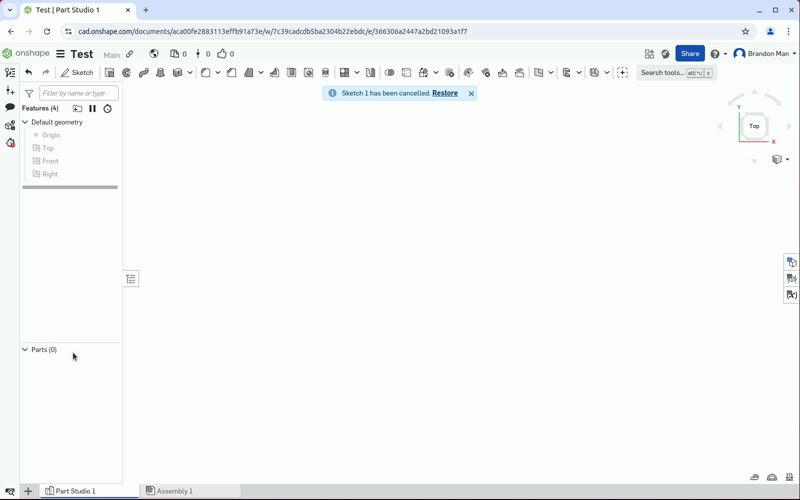
key(y)
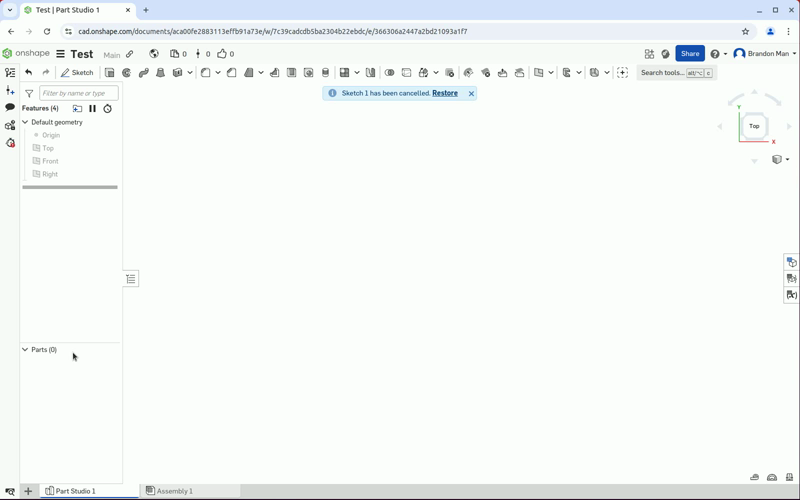
key(shift+p)
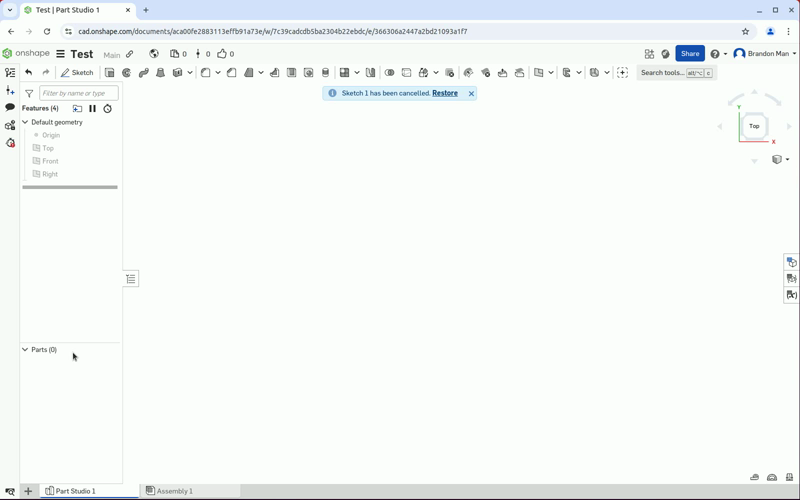
key(space)
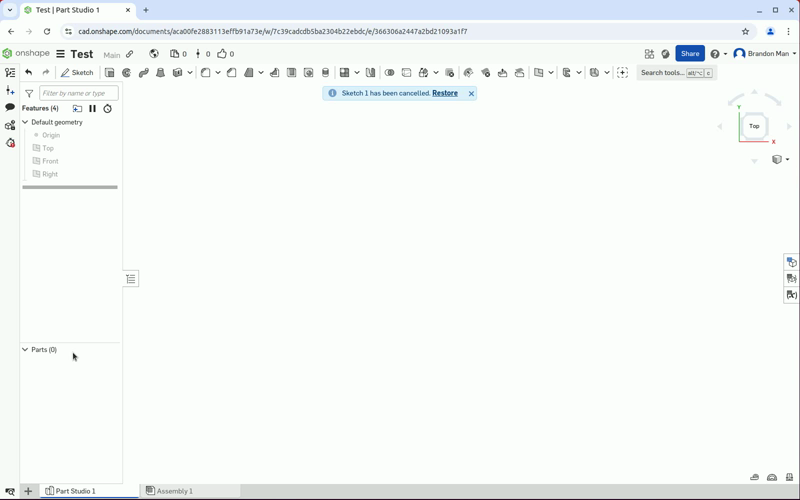
key_down(shift)
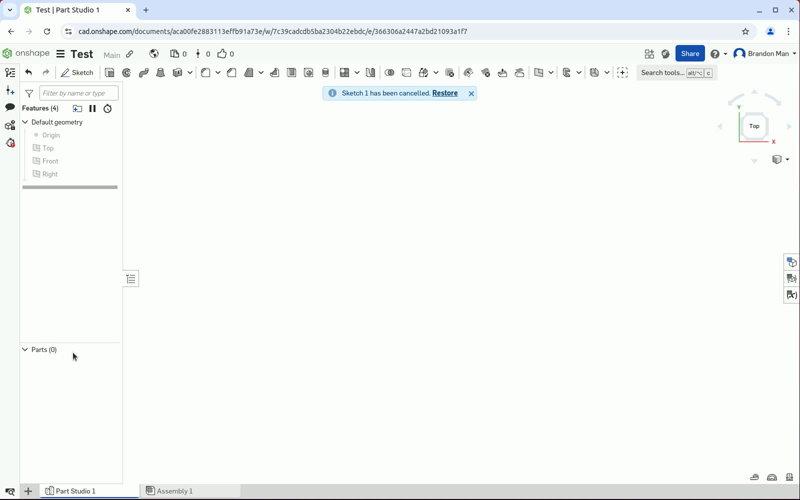
key(up)
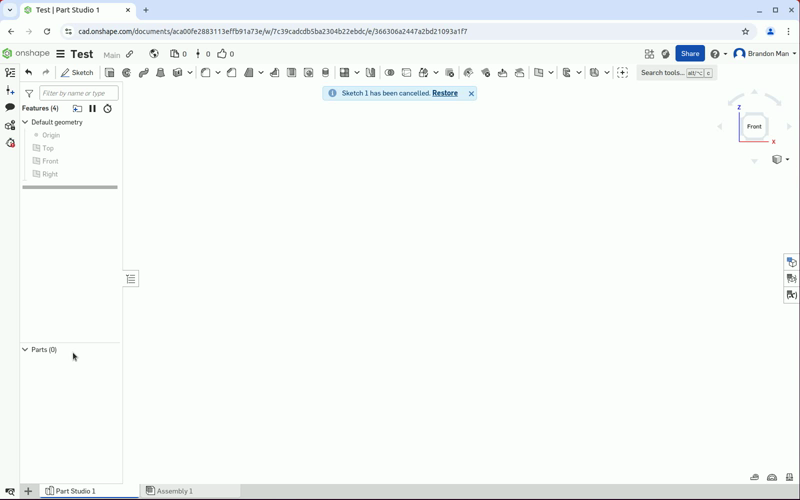
key_up(shift)
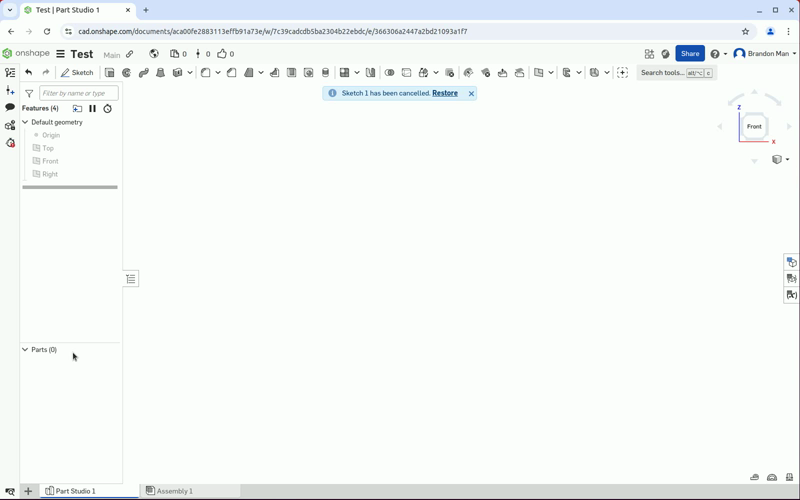
key(space)
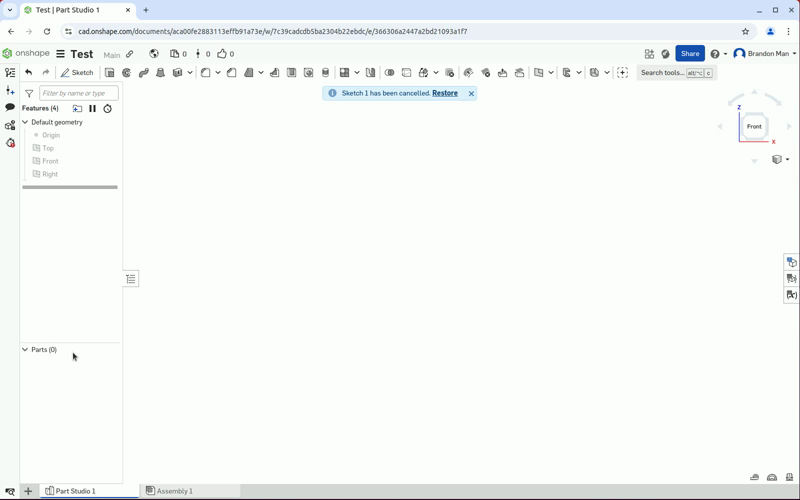
key_down(shift)
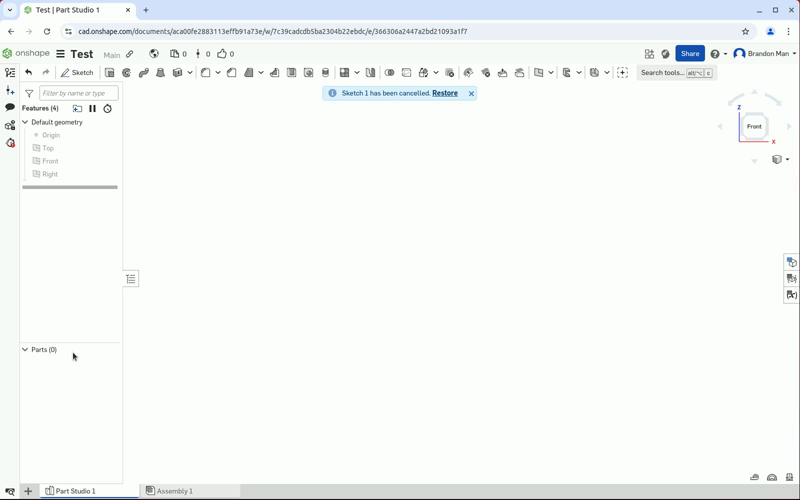
key(left)
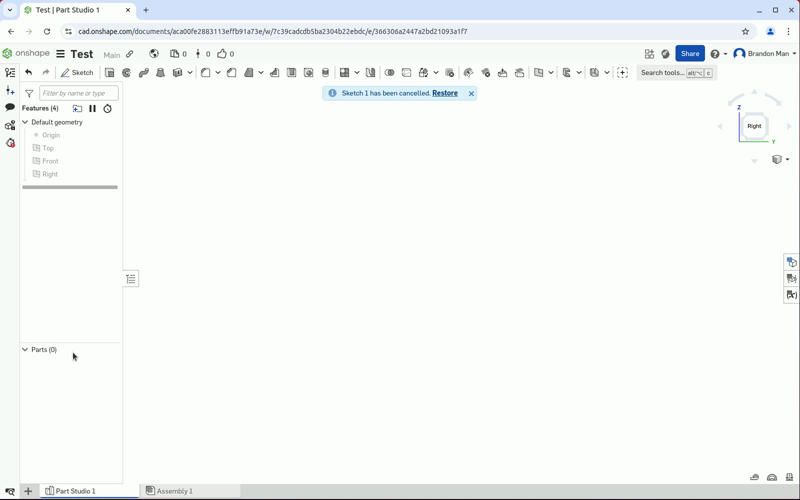
key_up(shift)
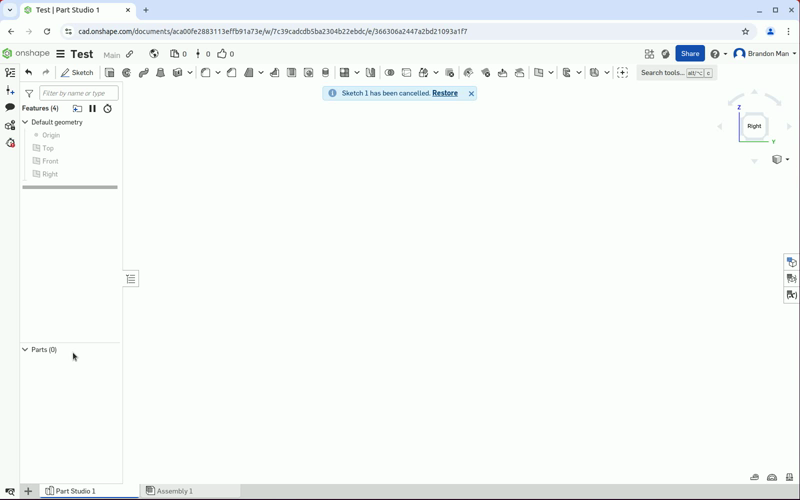
mouse_move(73, 352)
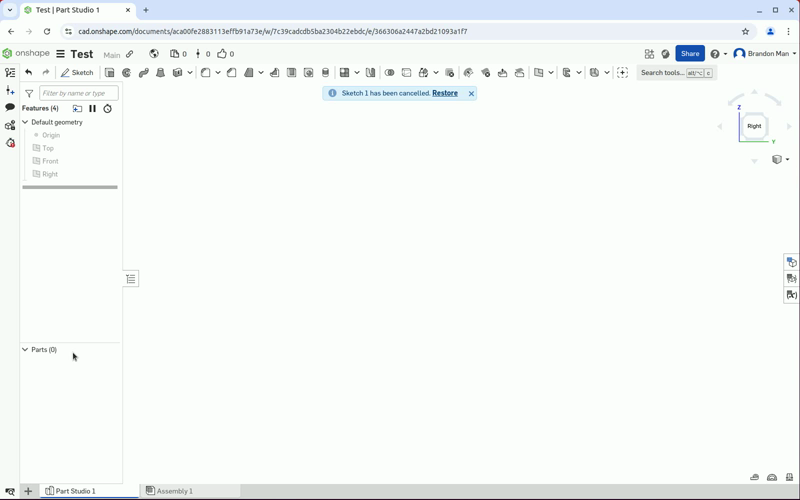
key(shift+y)
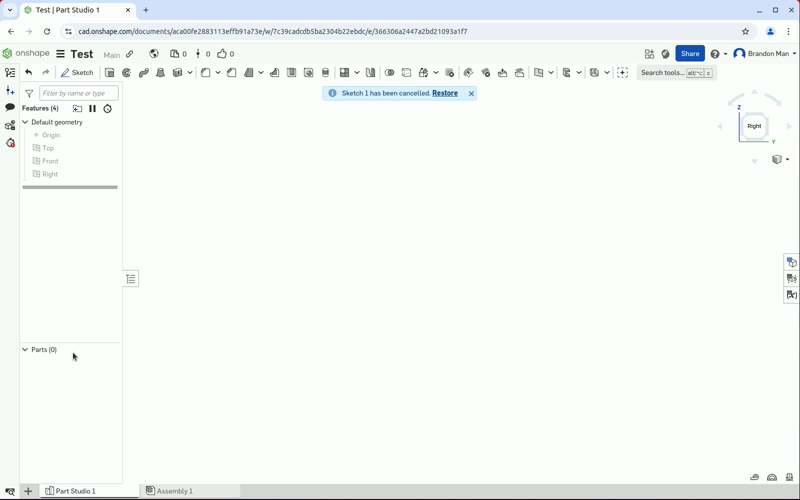
key(shift+s)
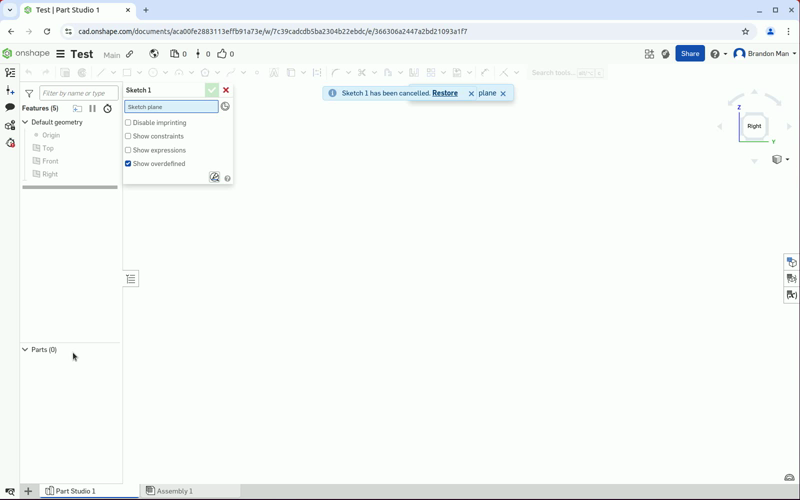
mouse_move(73, 176)
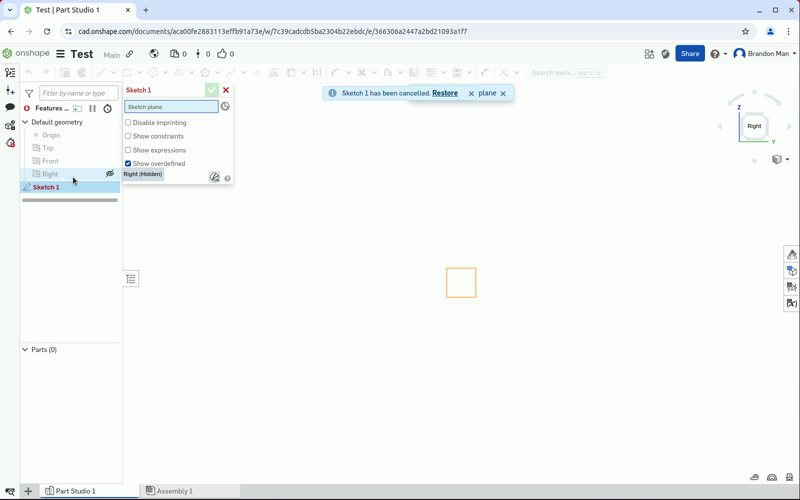
click(73, 176)
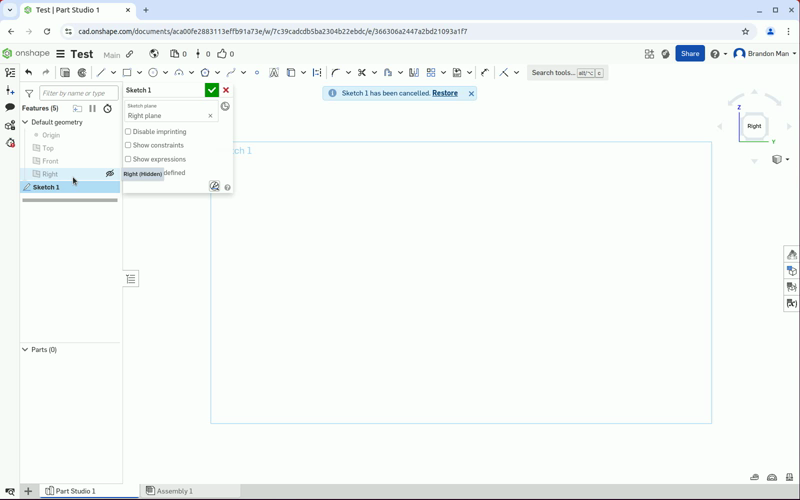
mouse_move(73, 352)
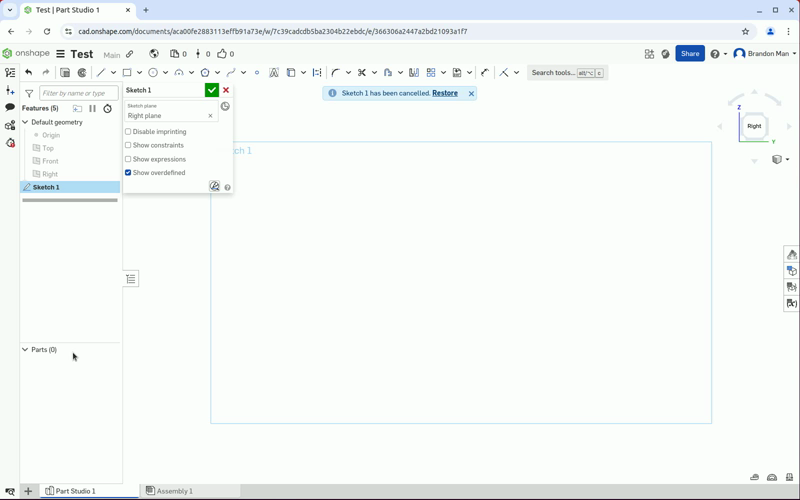
key(y)
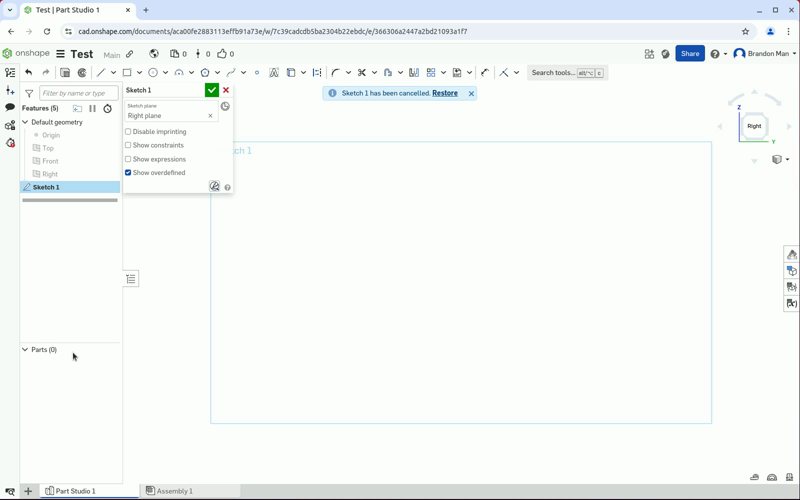
key(c)
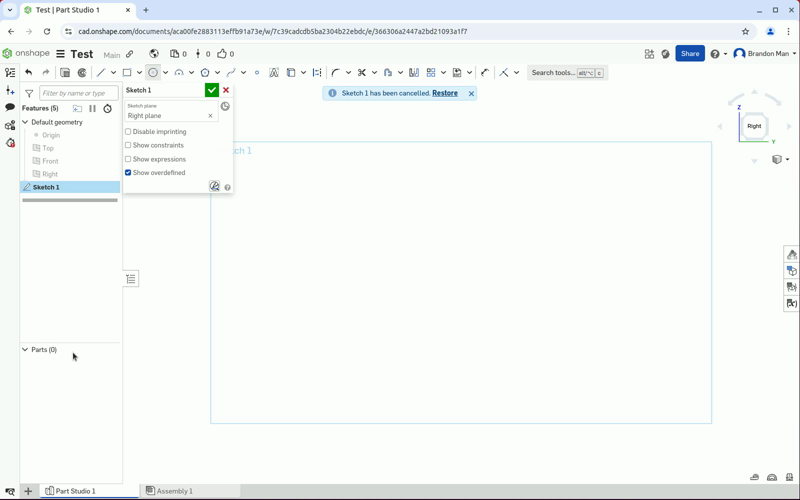
key_down(shift)
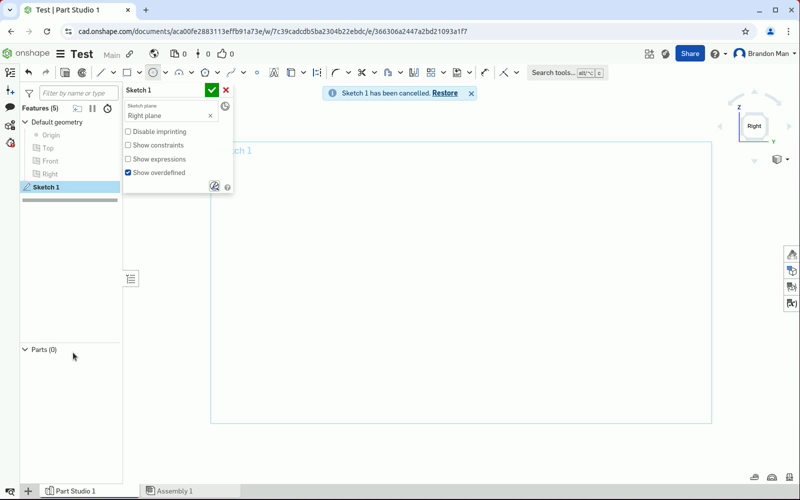
mouse_move(461, 282)
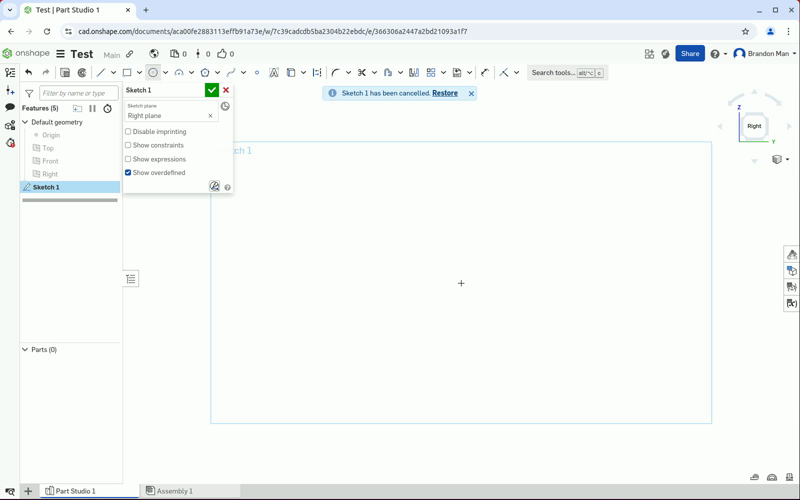
click(461, 282)
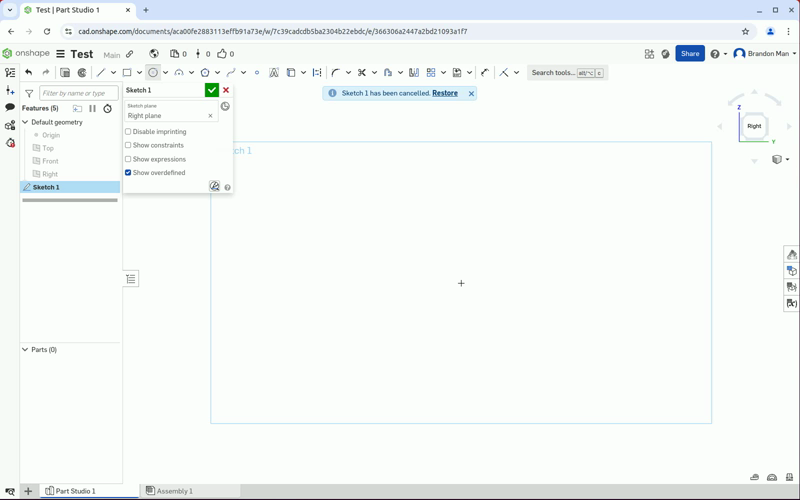
key_up(shift)
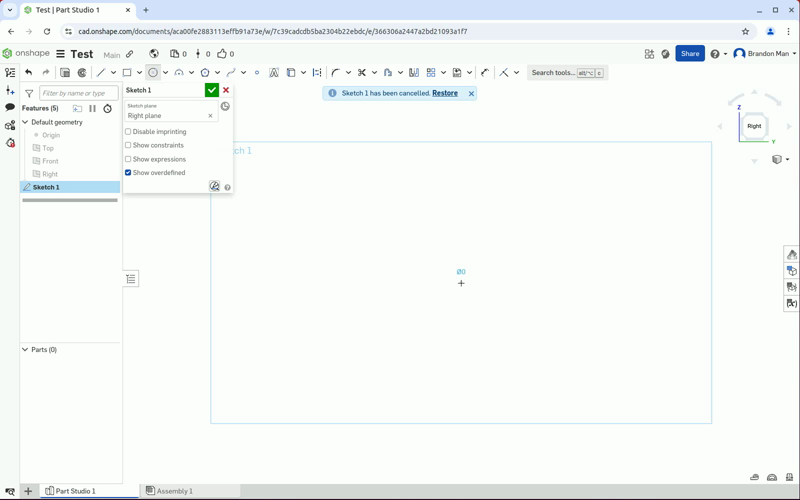
mouse_move(499, 282)
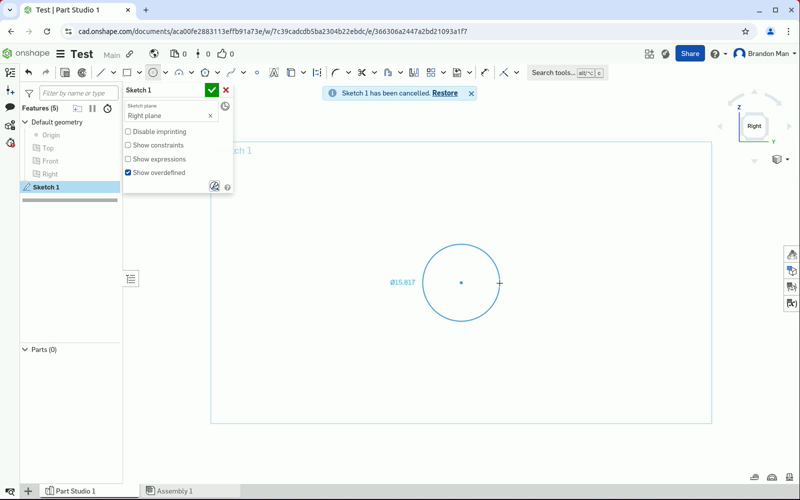
click(499, 282)
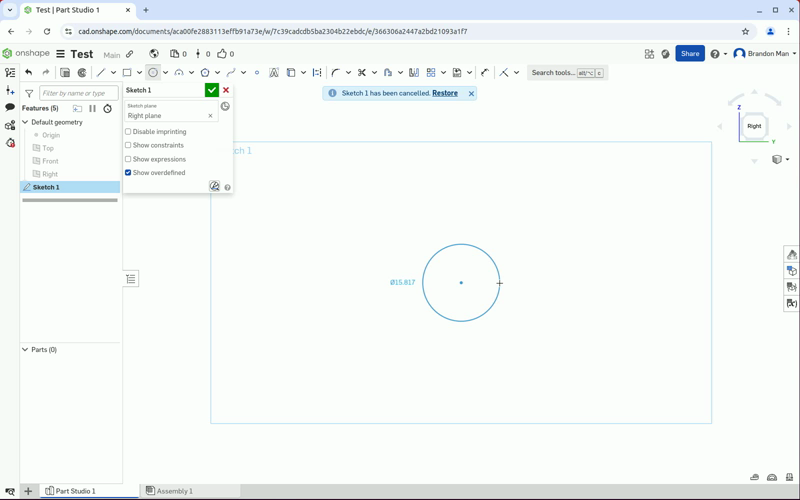
key(esc)
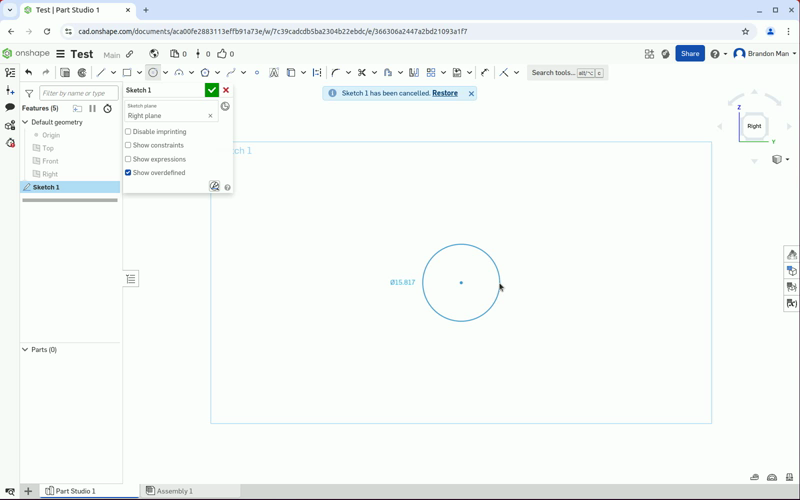
mouse_move(445, 255)
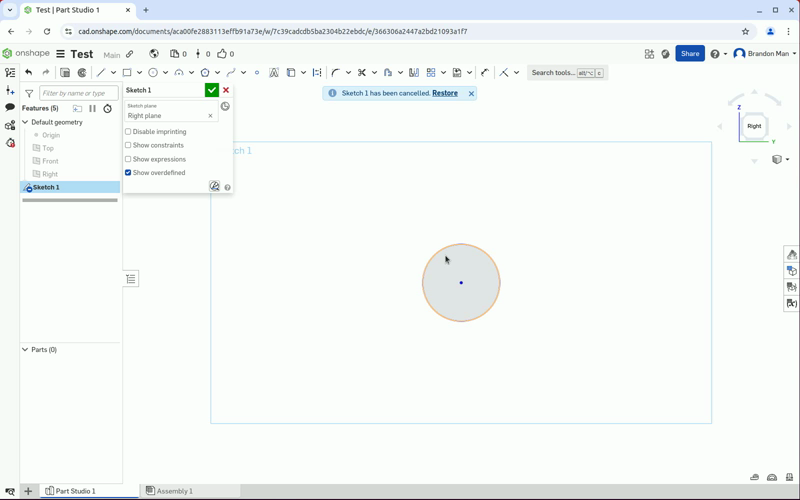
click(445, 255)
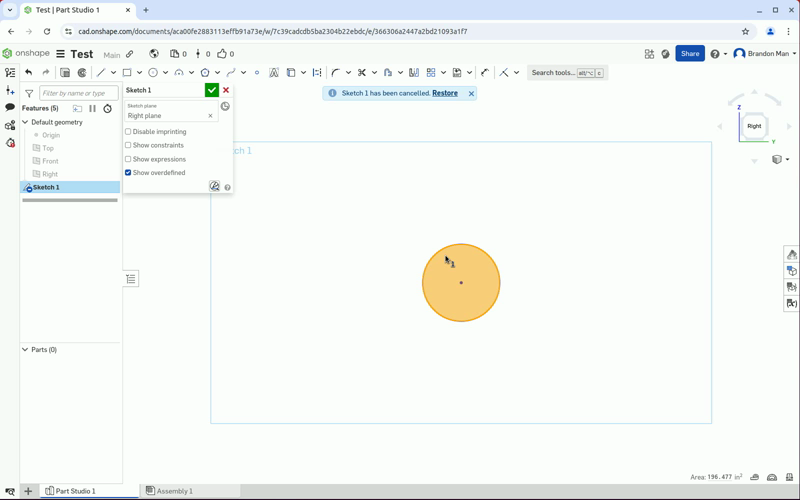
mouse_move(73, 352)
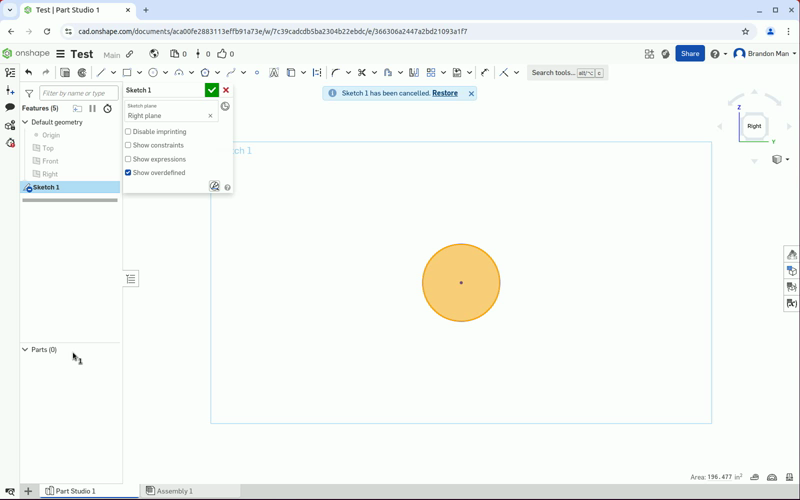
key(shift+y)
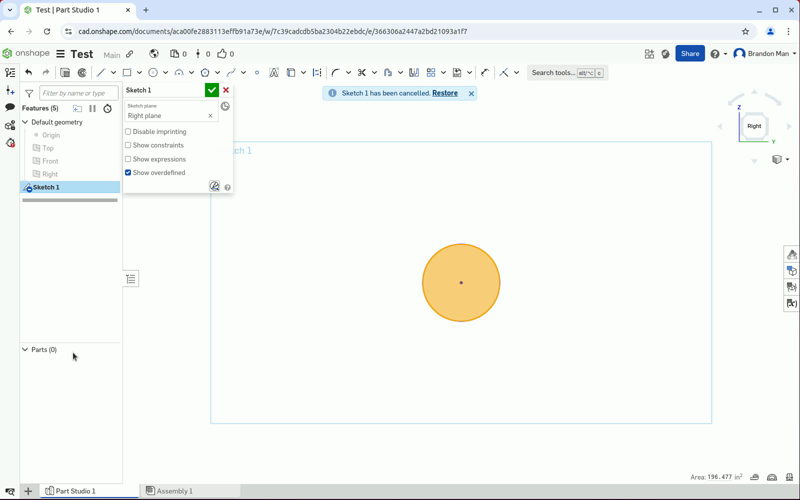
key(shift+e)
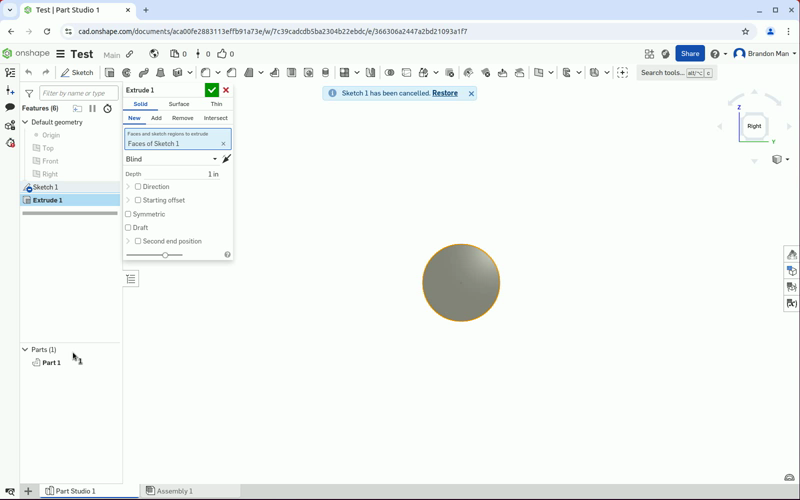
mouse_move(143, 106)
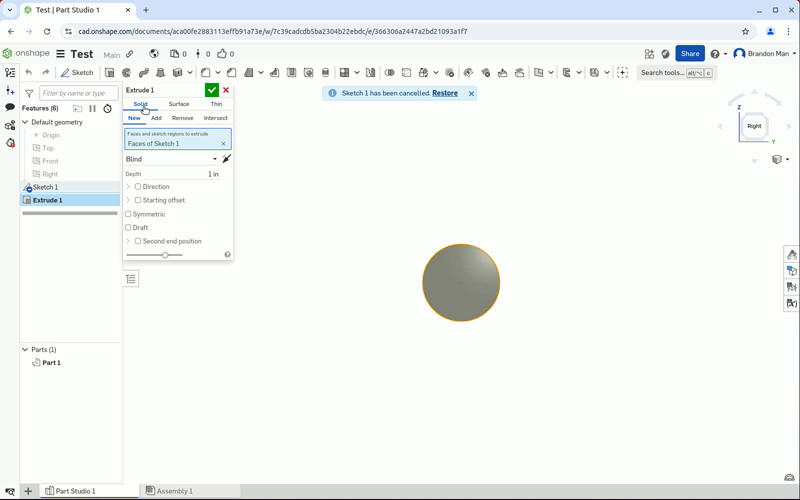
click(143, 106)
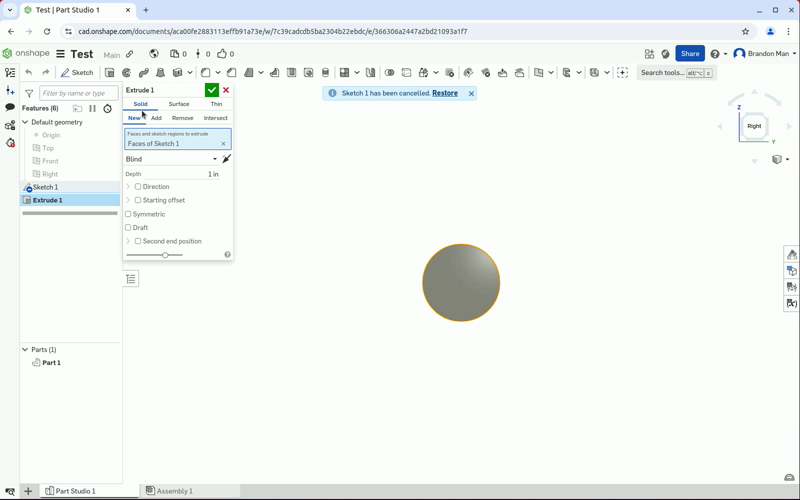
mouse_move(137, 120)
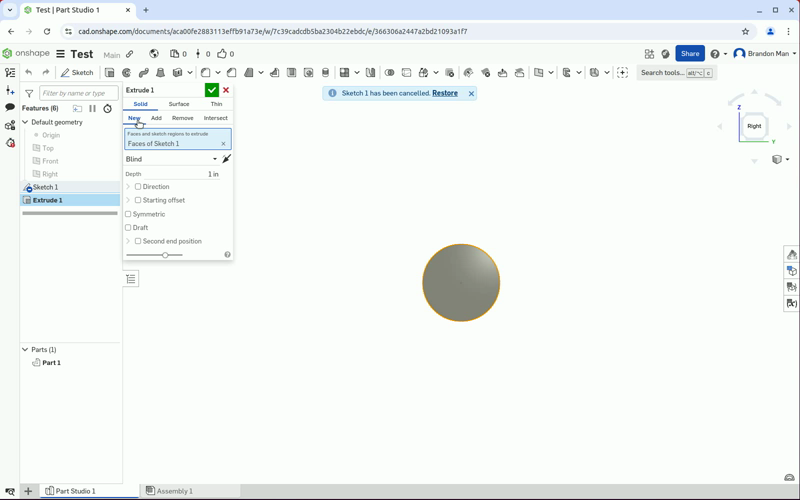
click(137, 120)
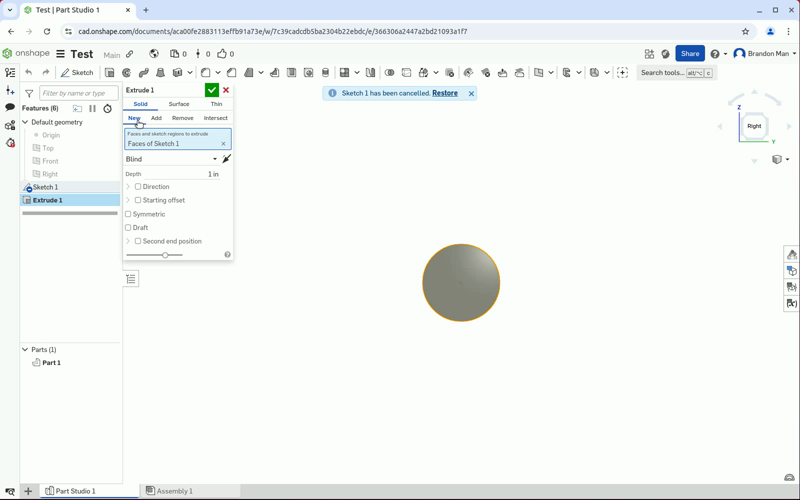
key(tab, 4)
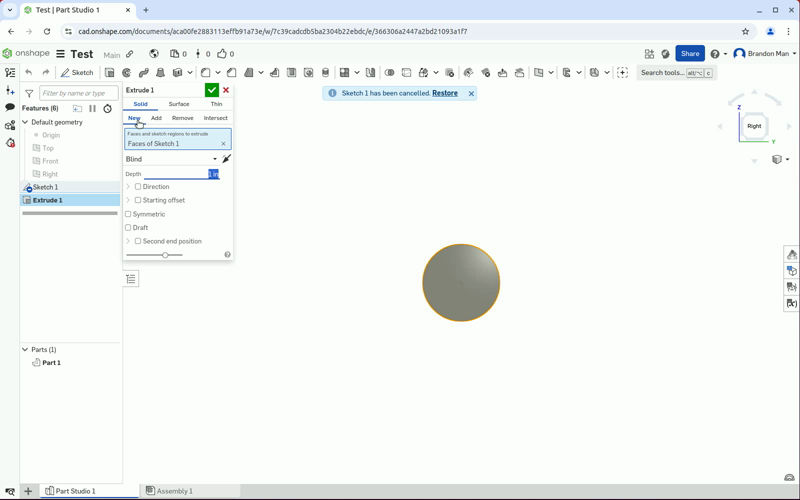
text(46.216)
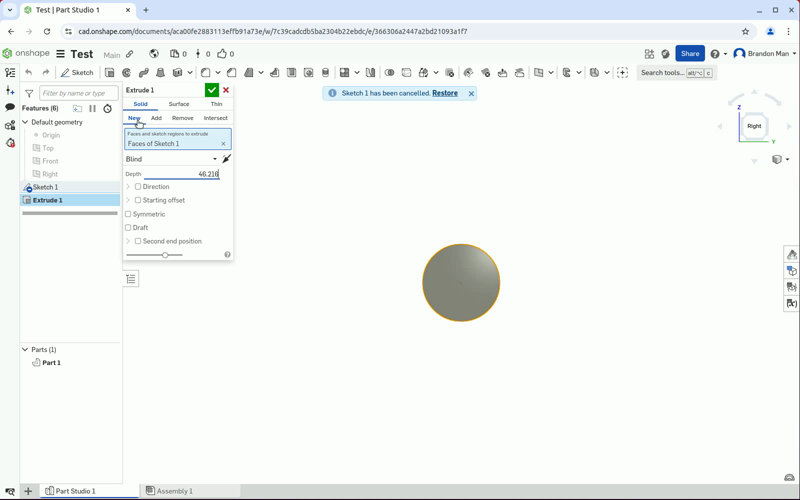
key(tab, 3)
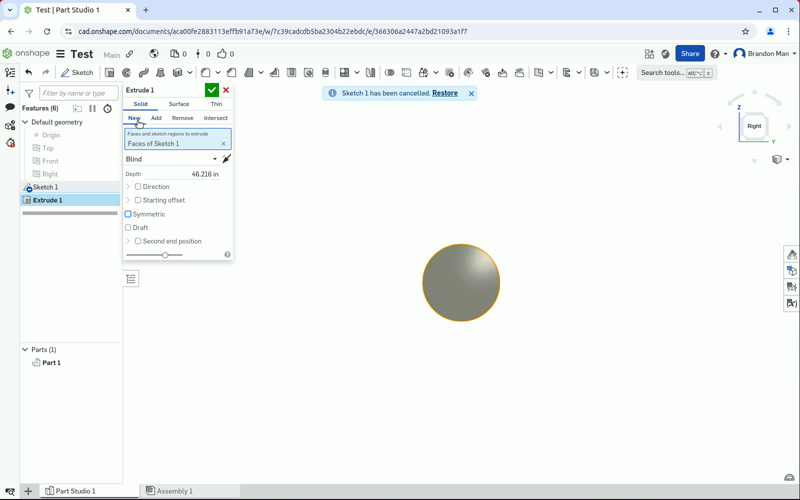
key(space)
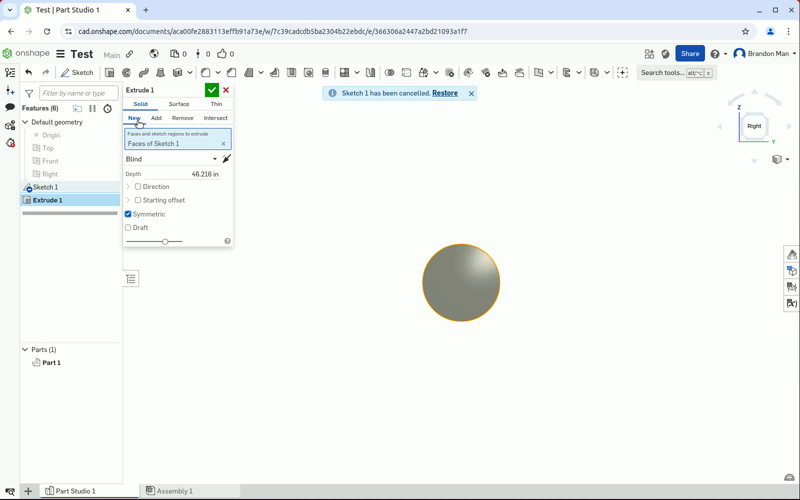
key(enter)
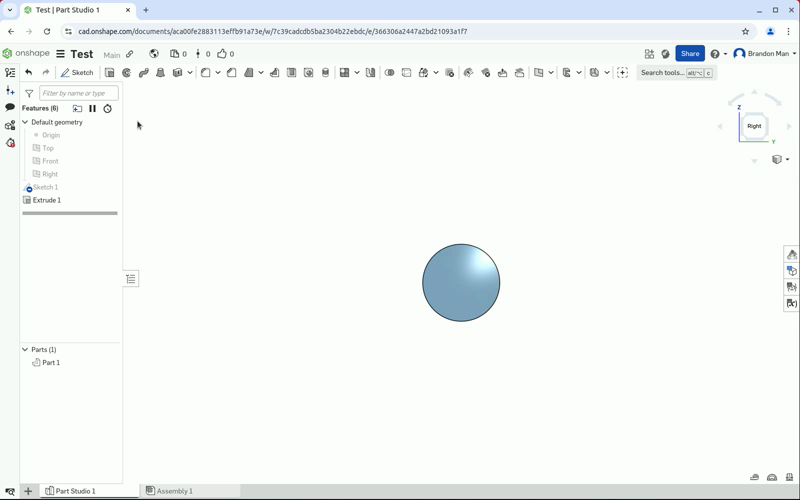
key(shift+h)
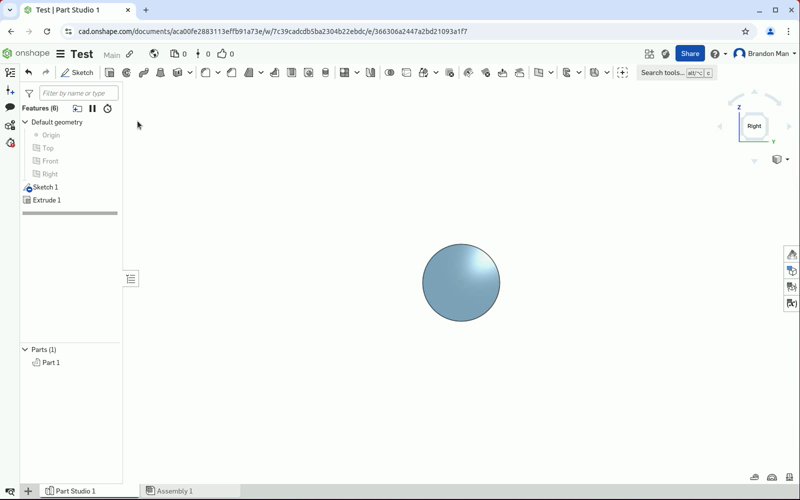
key(shift+h)
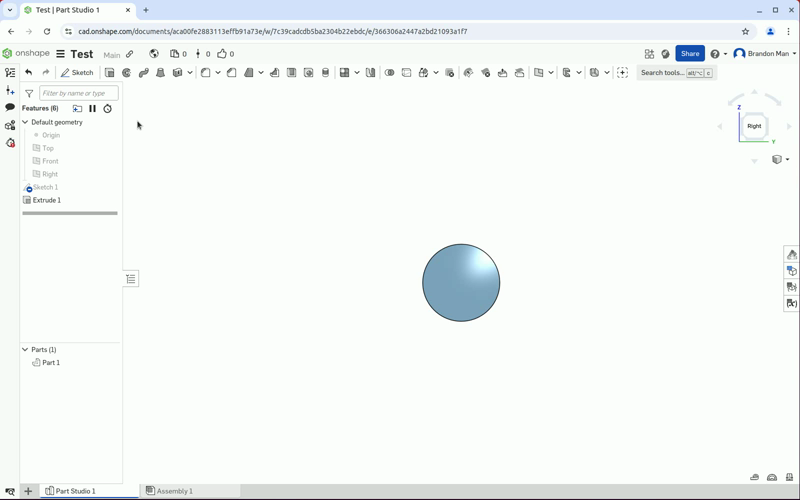
mouse_move(73, 189)
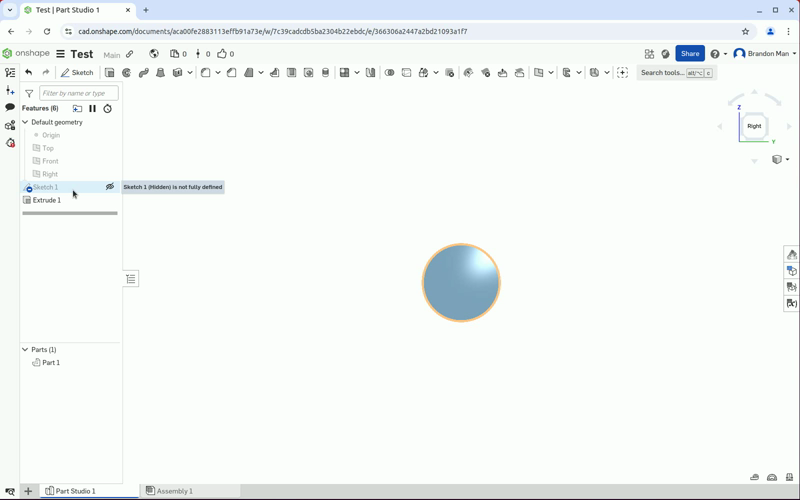
click(73, 189)
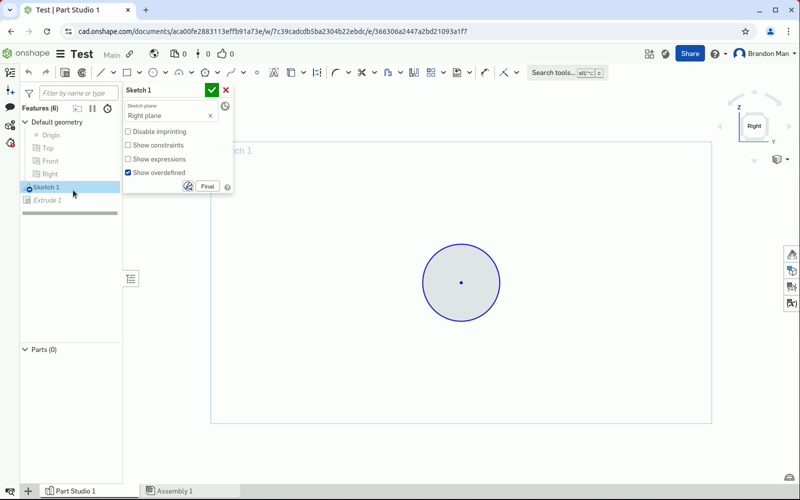
mouse_move(229, 92)
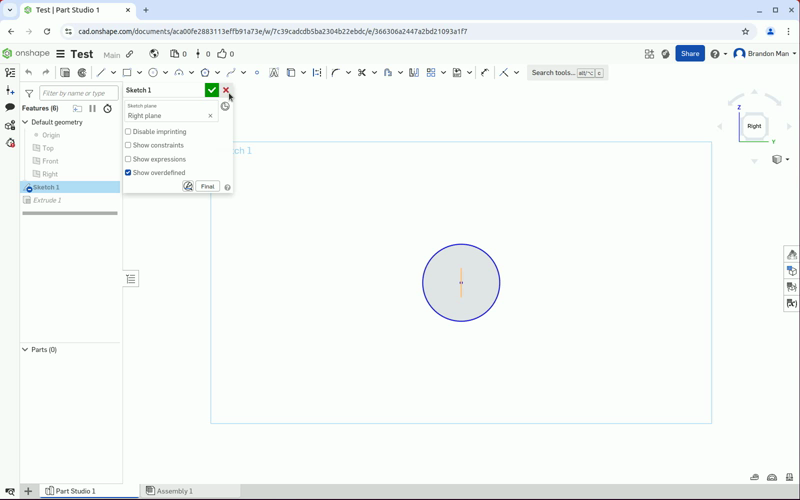
click(229, 92)
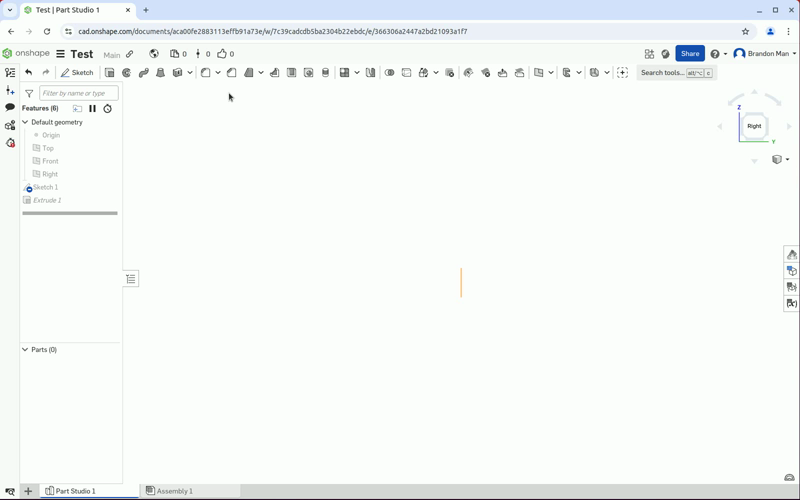
mouse_move(73, 352)
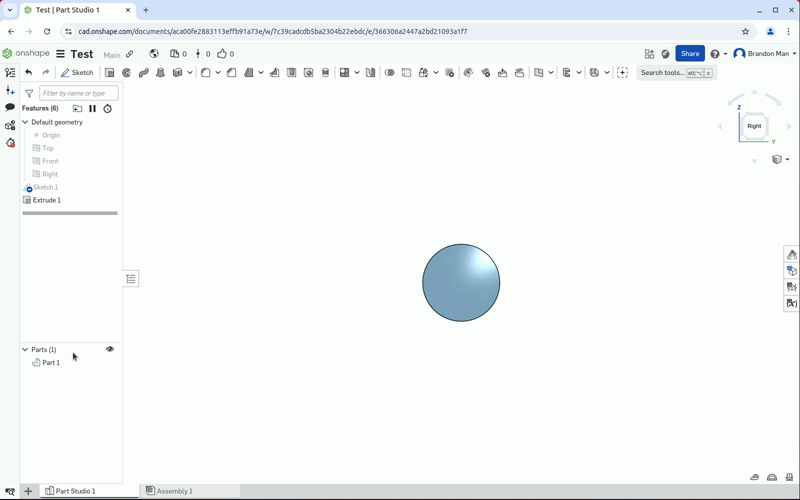
key(y)
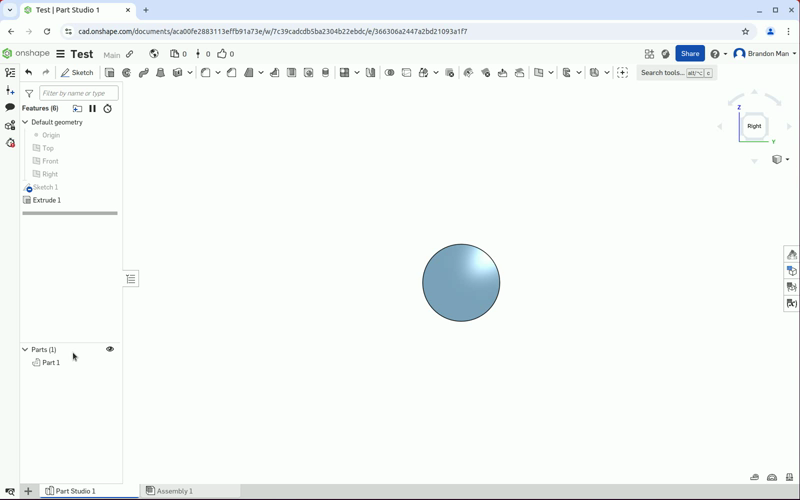
key(shift+p)
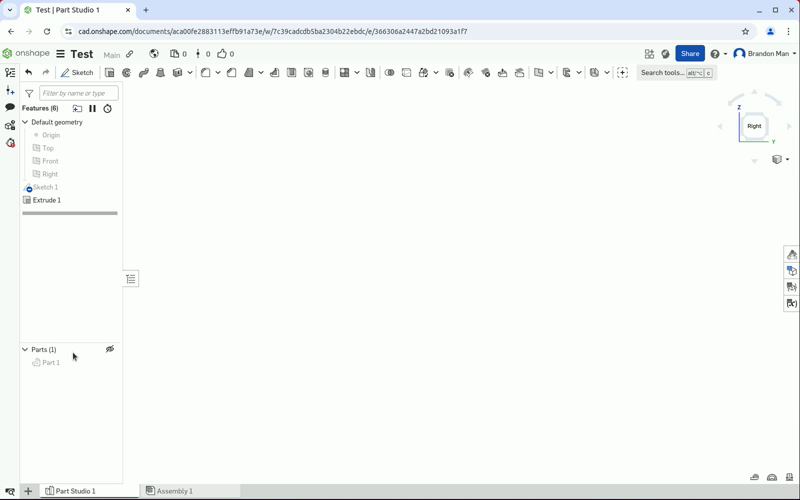
key(space)
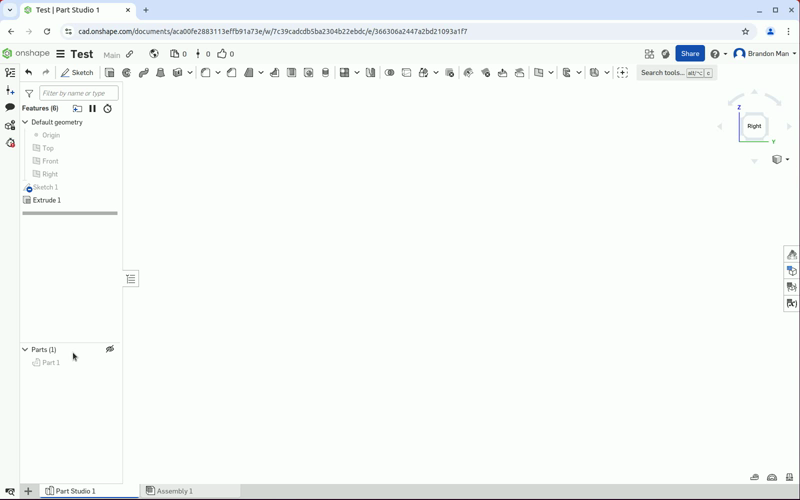
key_down(shift)
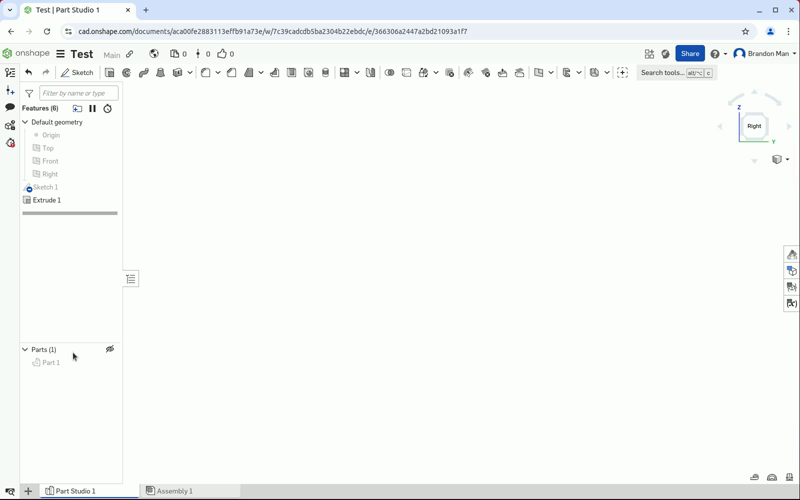
key(right)
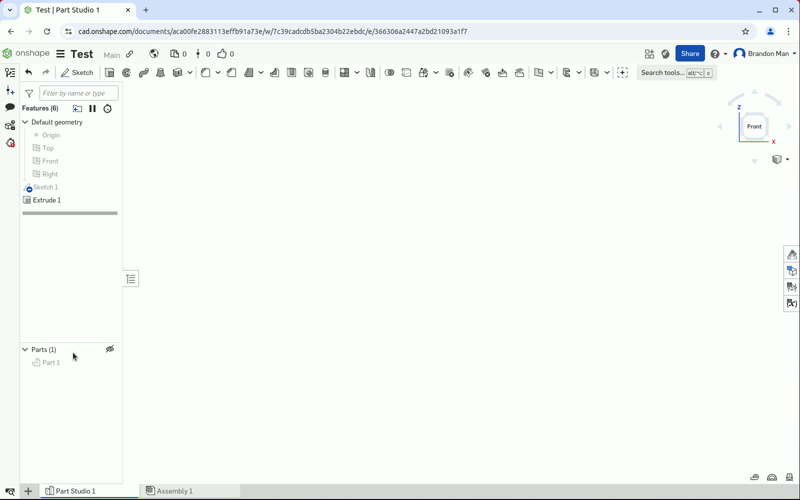
key_up(shift)
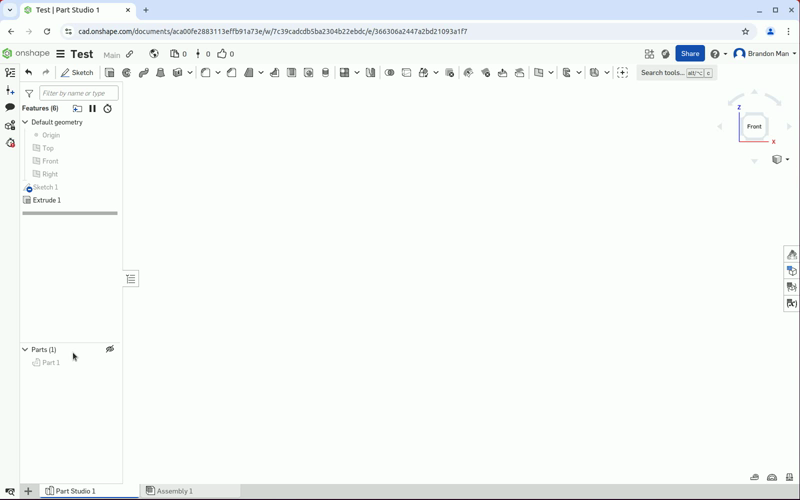
mouse_move(73, 352)
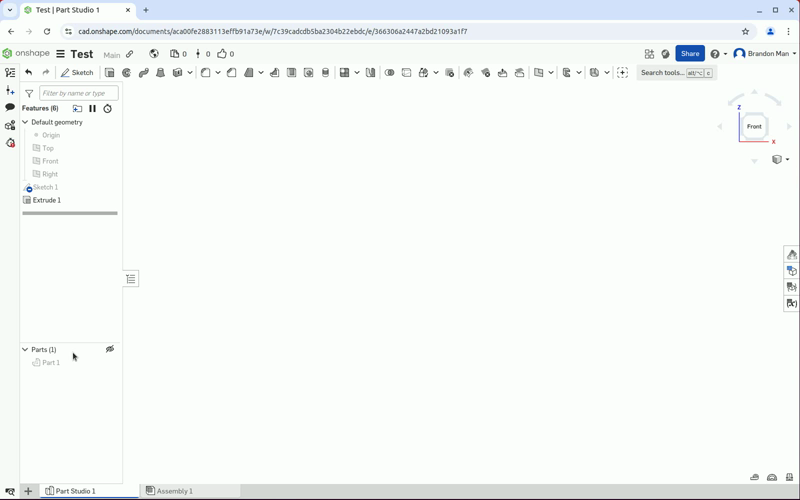
key(shift+y)
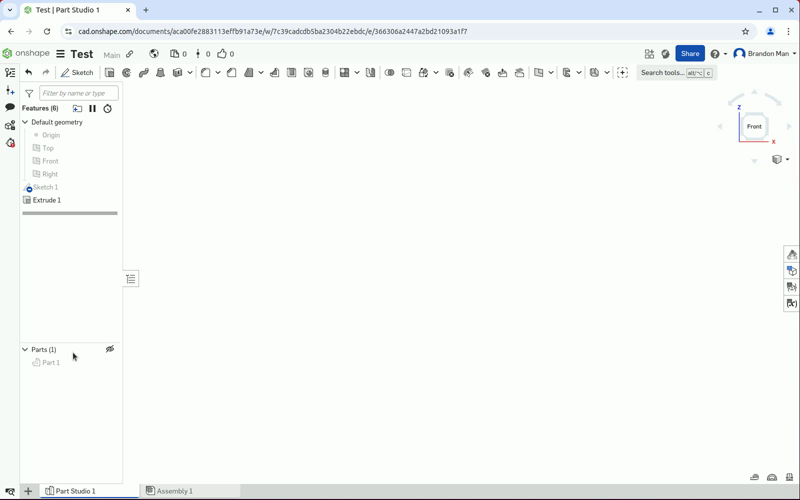
key(shift+s)
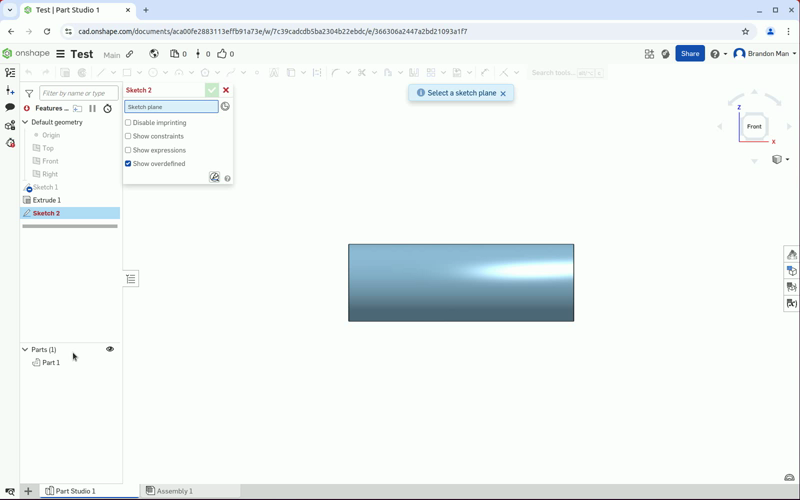
mouse_move(73, 163)
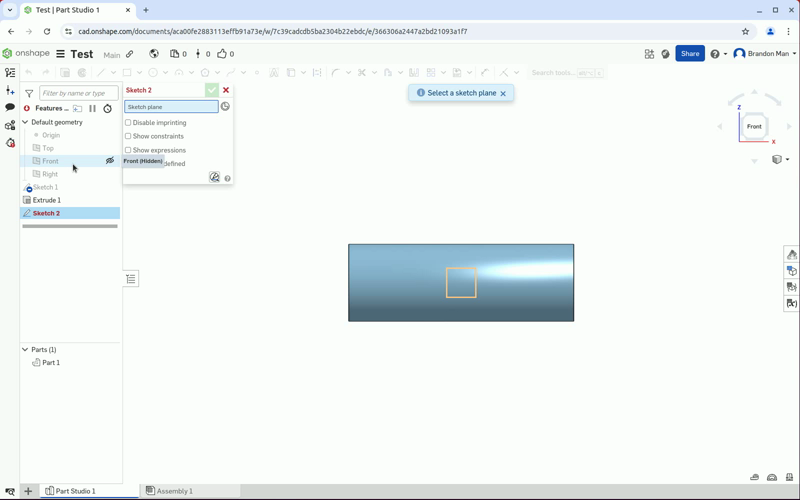
click(73, 163)
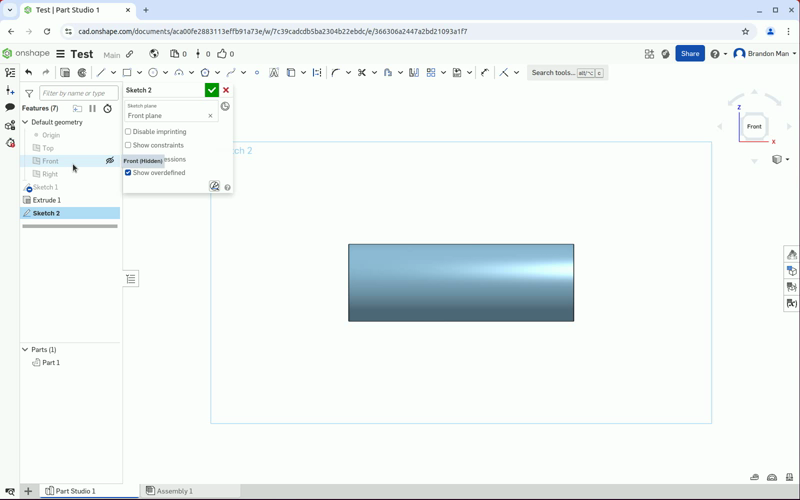
mouse_move(73, 352)
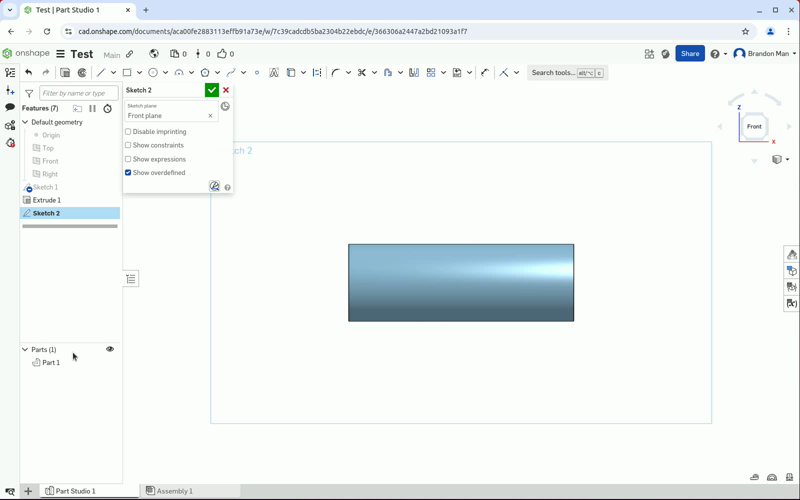
key(y)
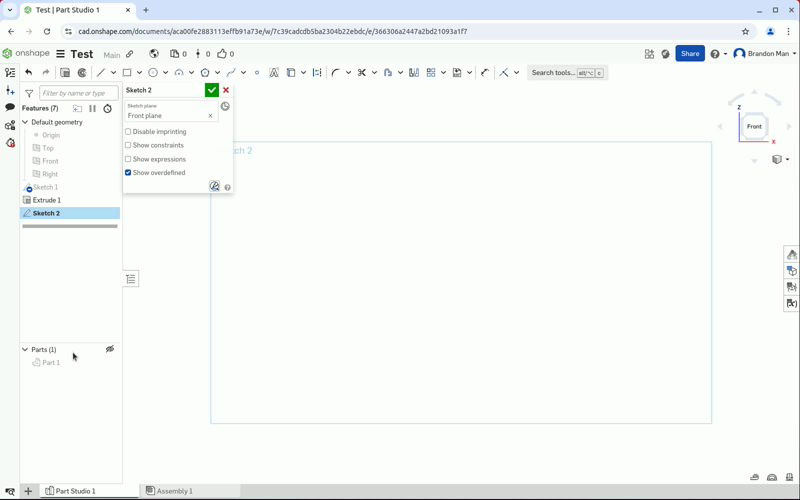
key(c)
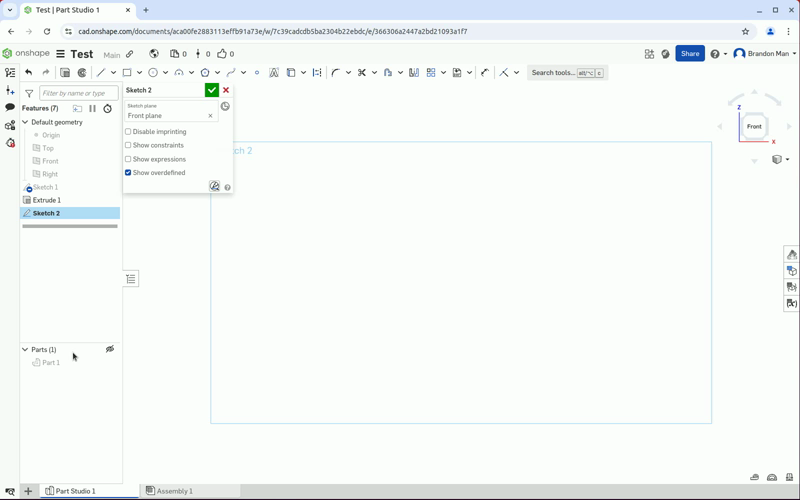
key_down(shift)
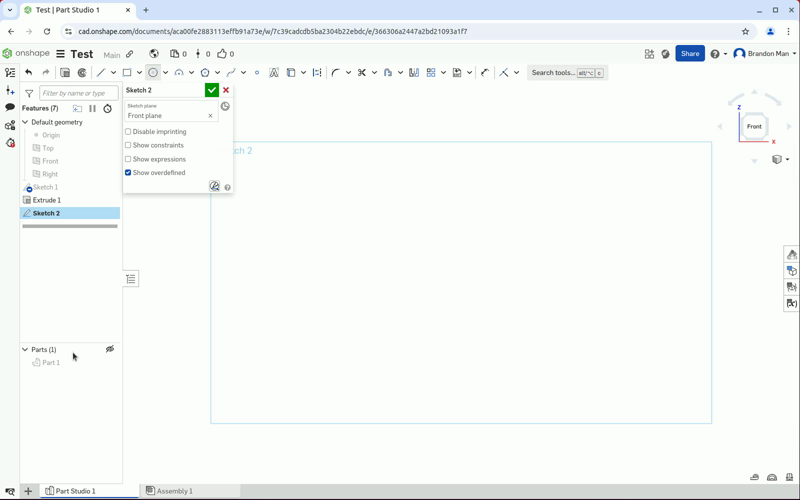
mouse_move(461, 282)
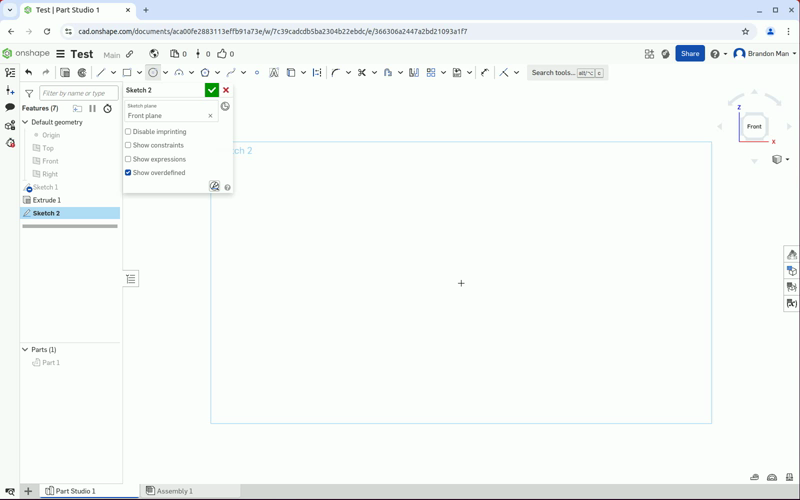
click(461, 282)
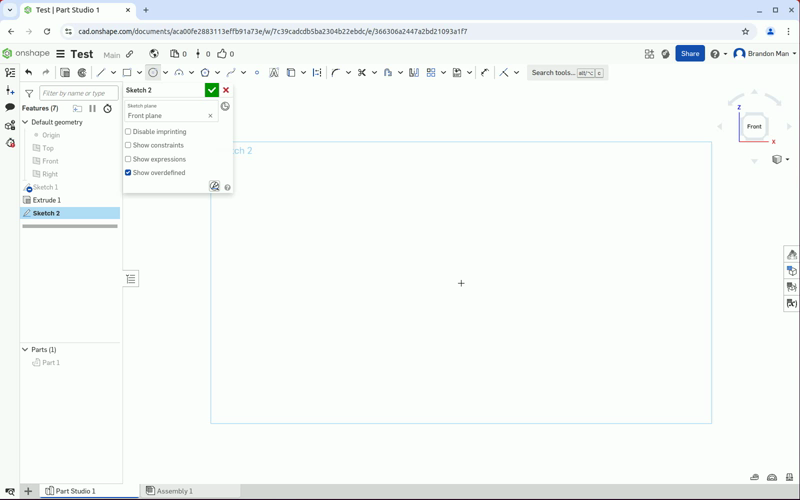
key_up(shift)
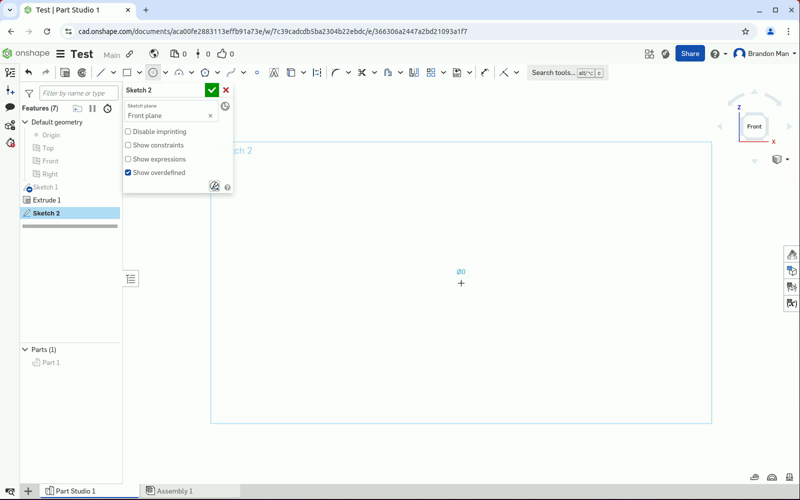
mouse_move(499, 282)
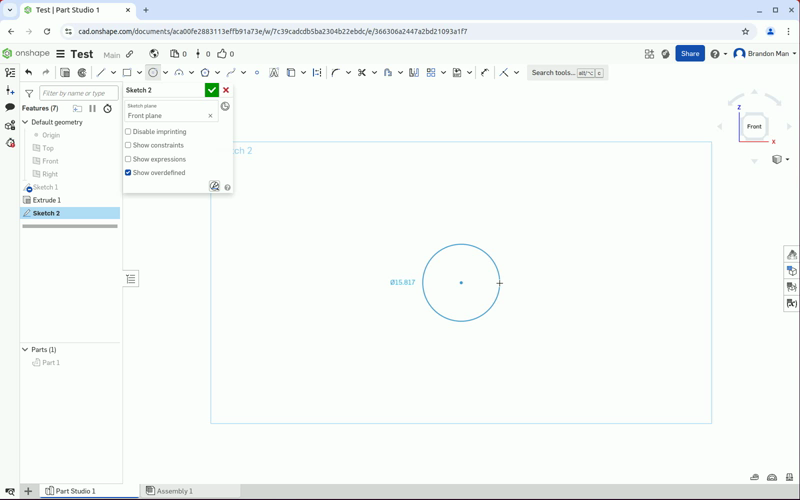
click(499, 282)
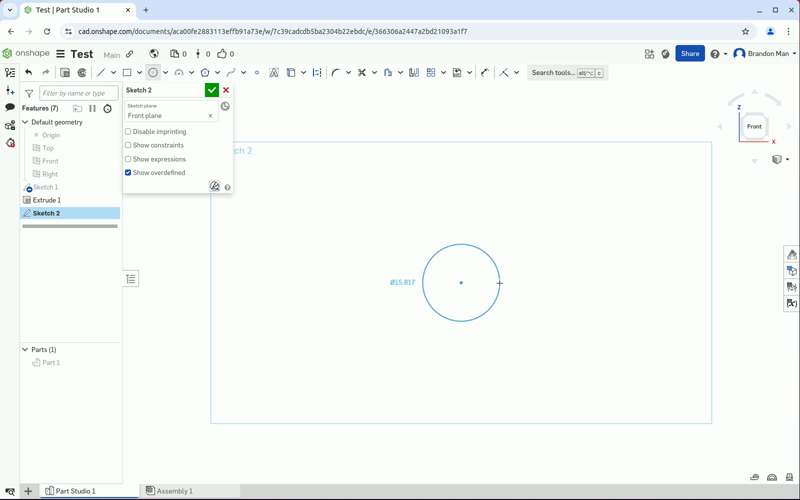
key(esc)
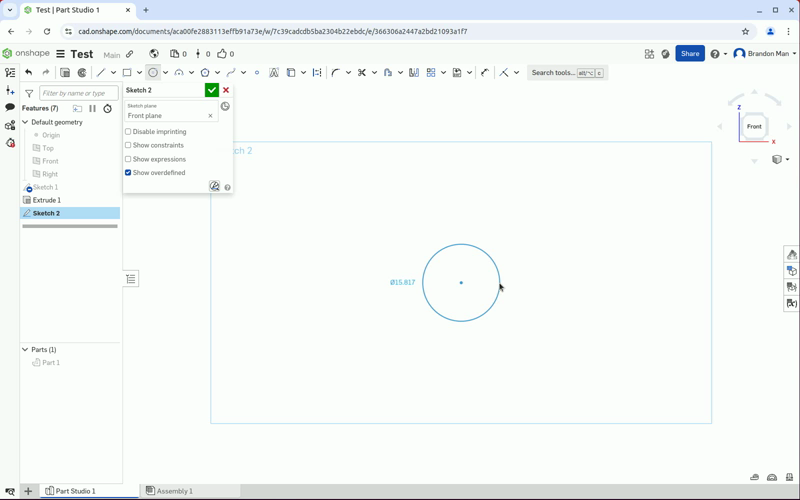
mouse_move(449, 314)
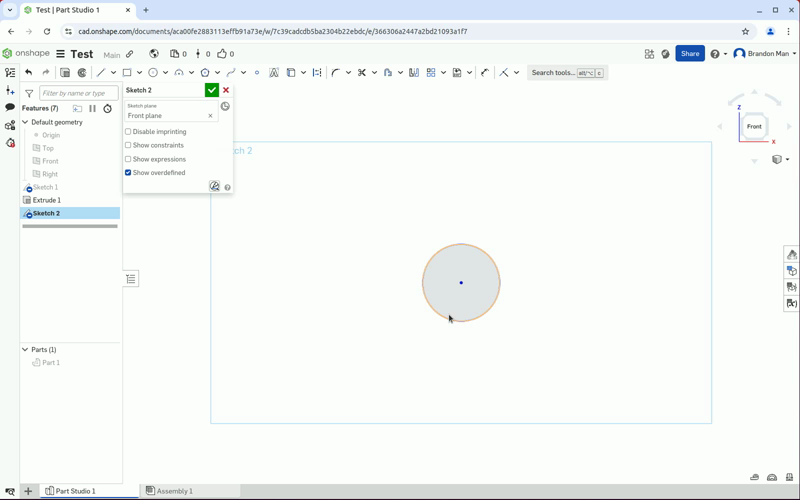
click(449, 314)
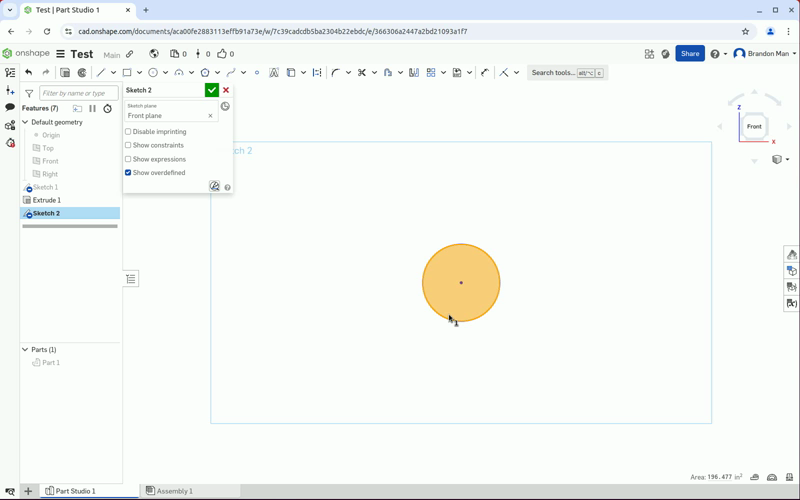
mouse_move(73, 352)
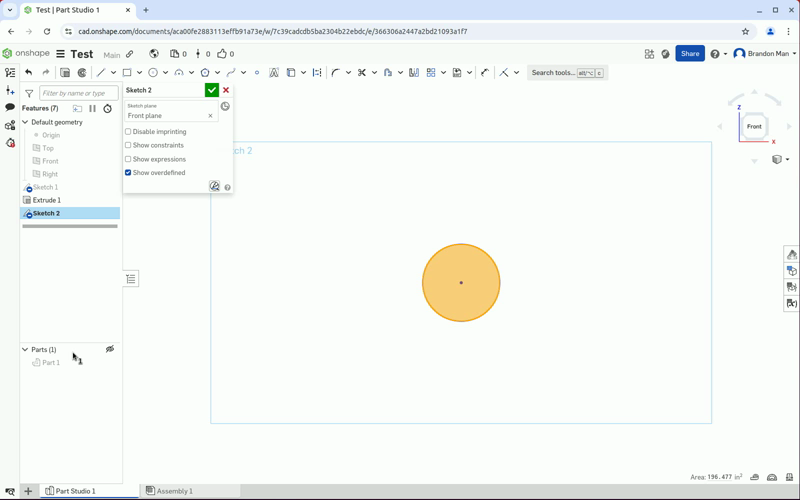
key(shift+y)
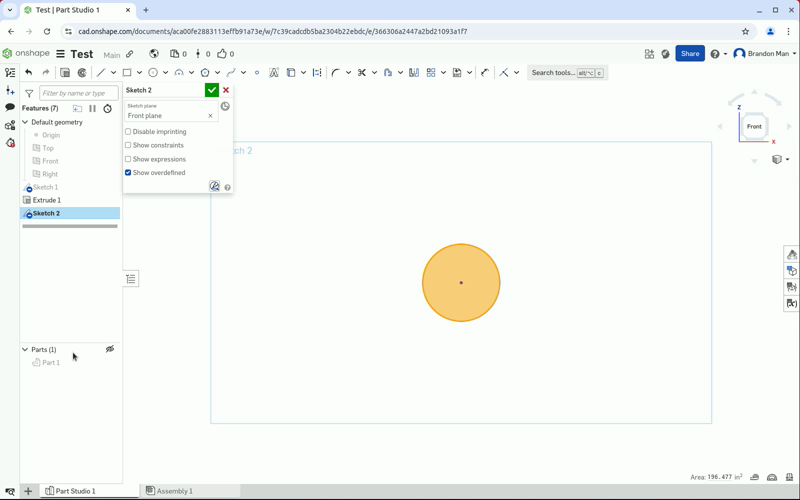
key(shift+e)
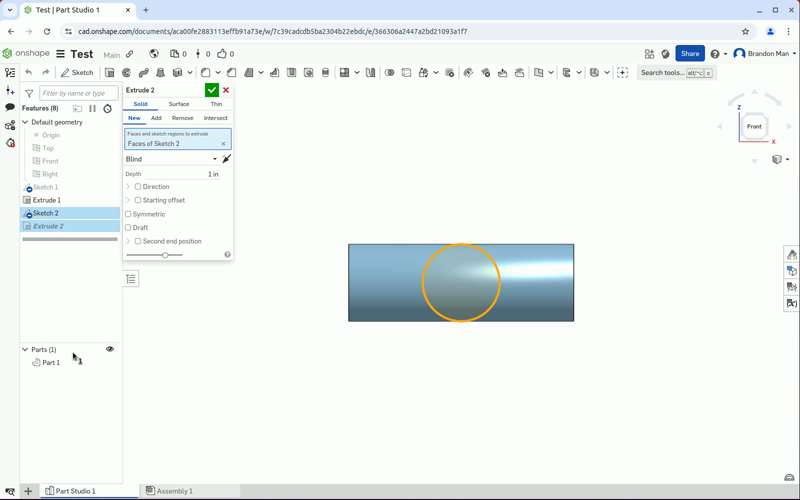
mouse_move(143, 106)
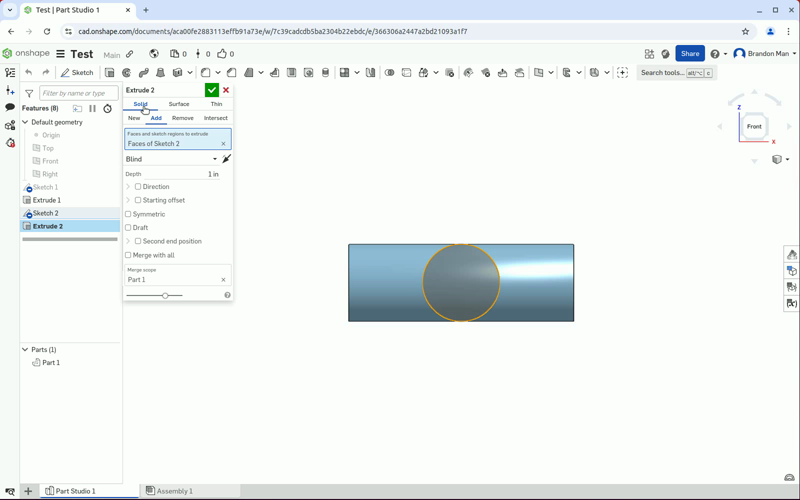
click(143, 106)
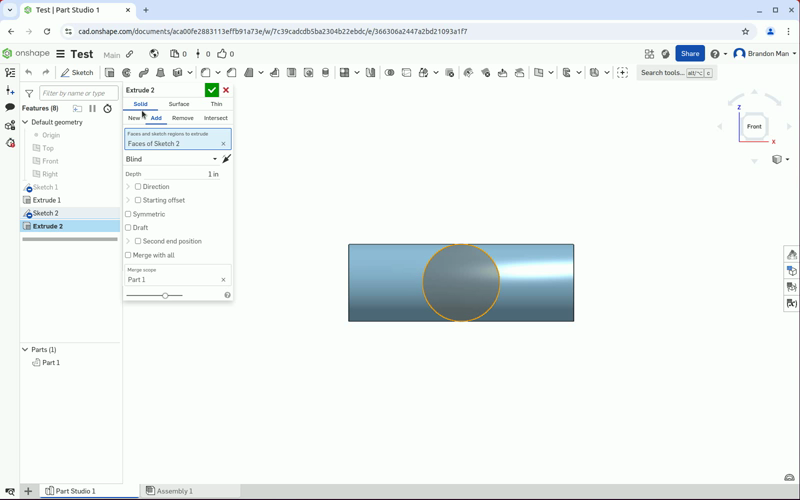
mouse_move(137, 120)
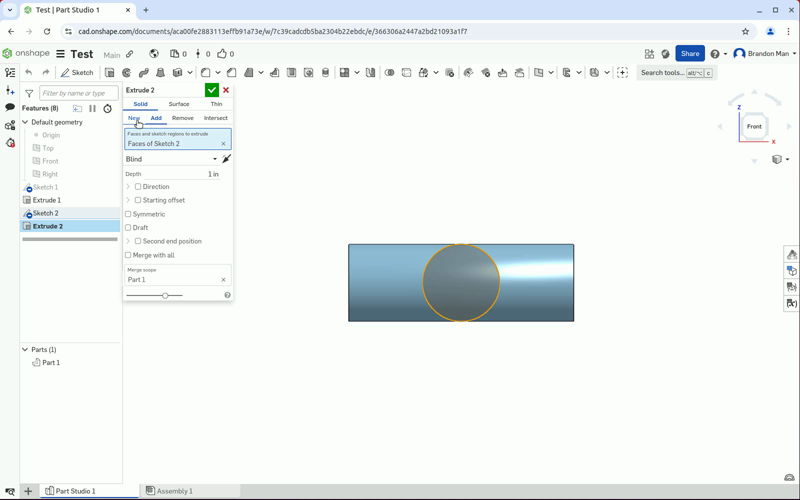
click(137, 120)
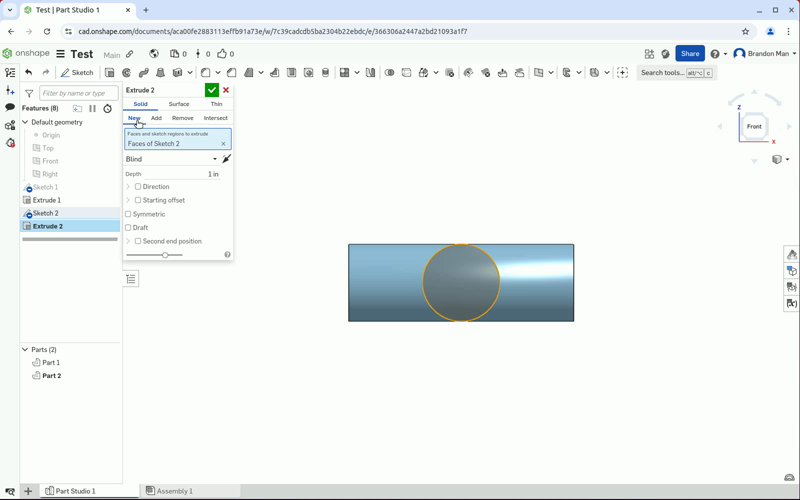
key(tab, 4)
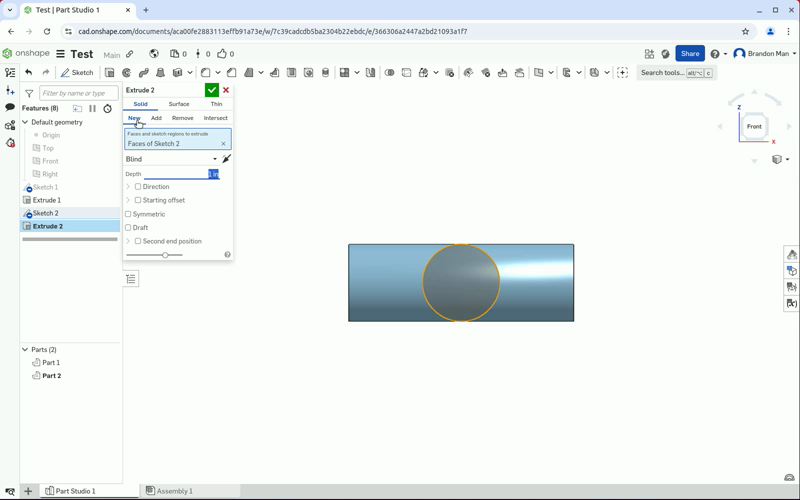
text(46.216)
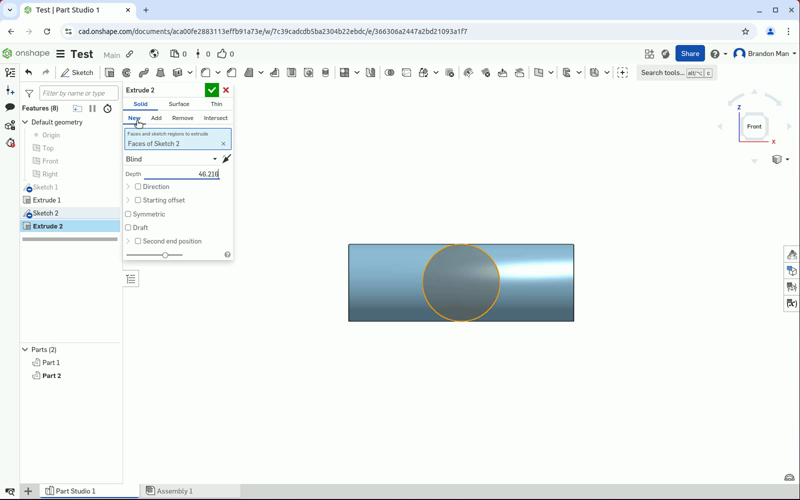
key(tab, 3)
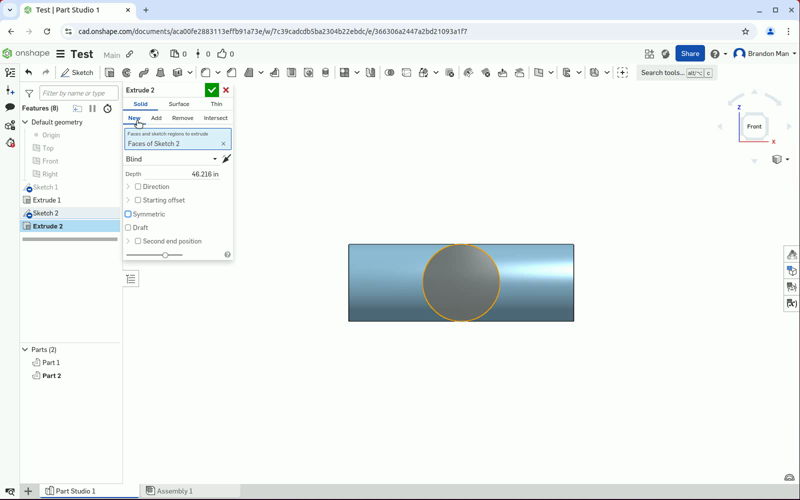
key(space)
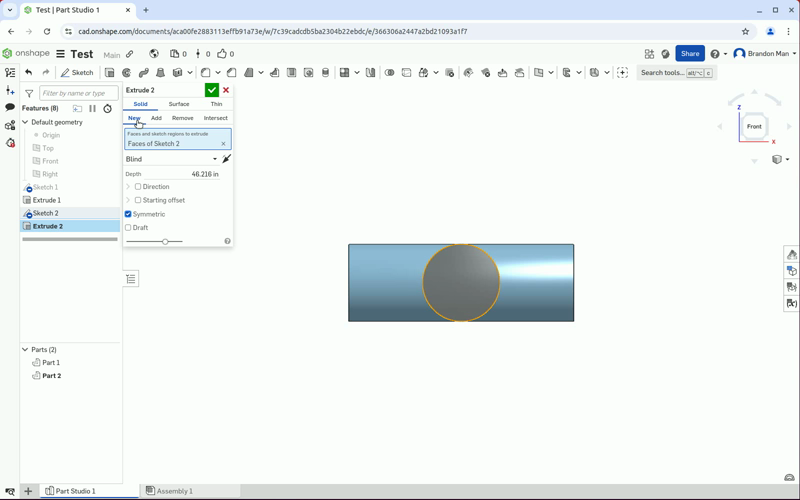
key(enter)
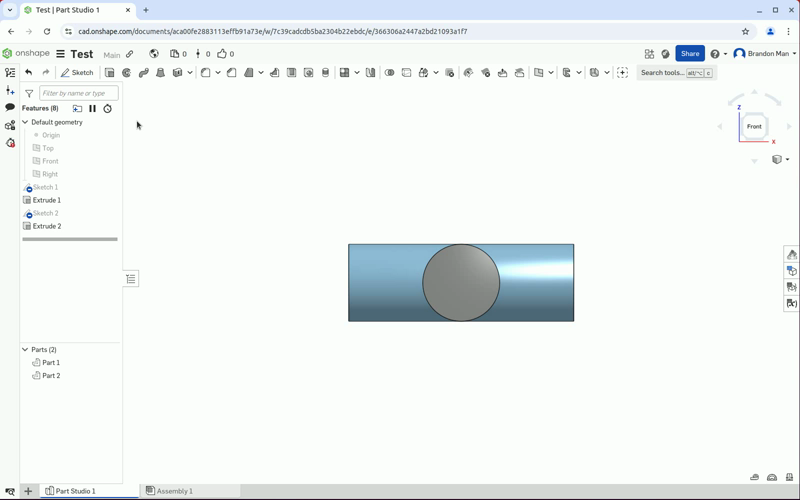
key(shift+h)
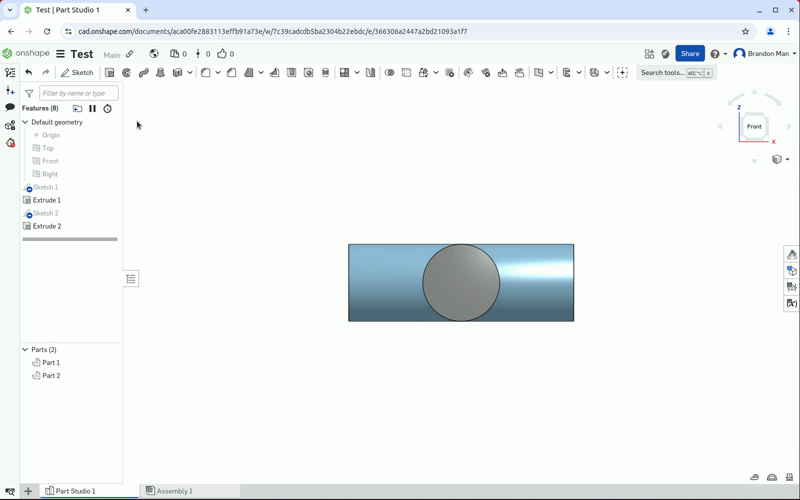
key(shift+h)
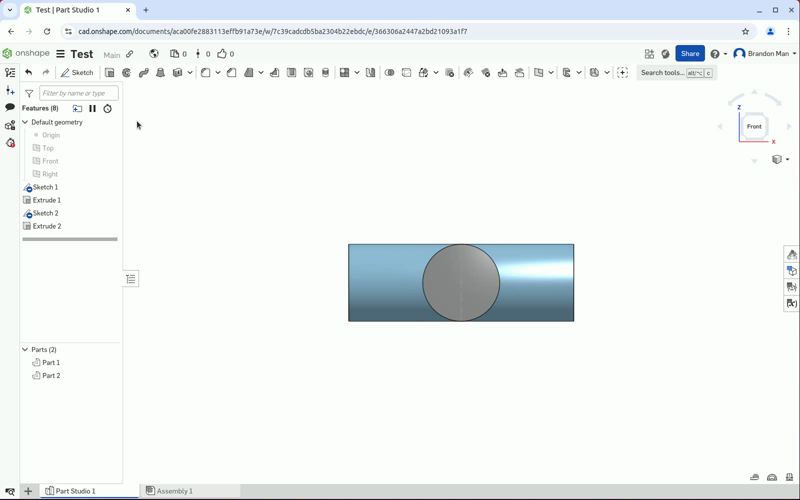
key(shift+7)
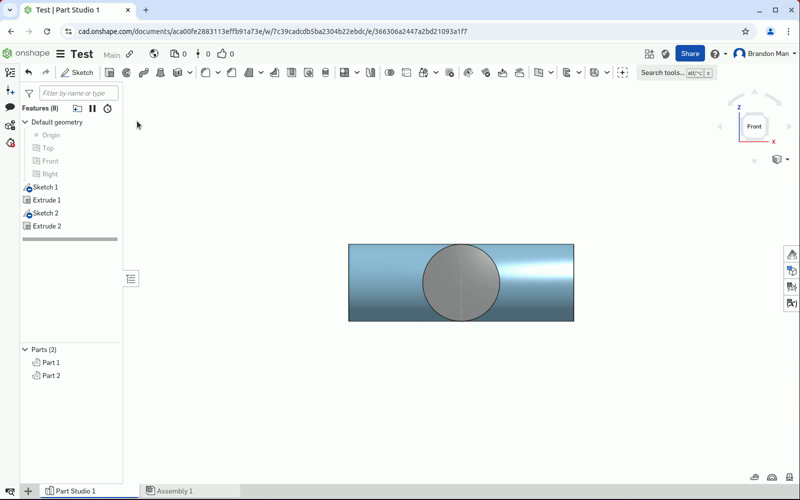
key(left, 2)
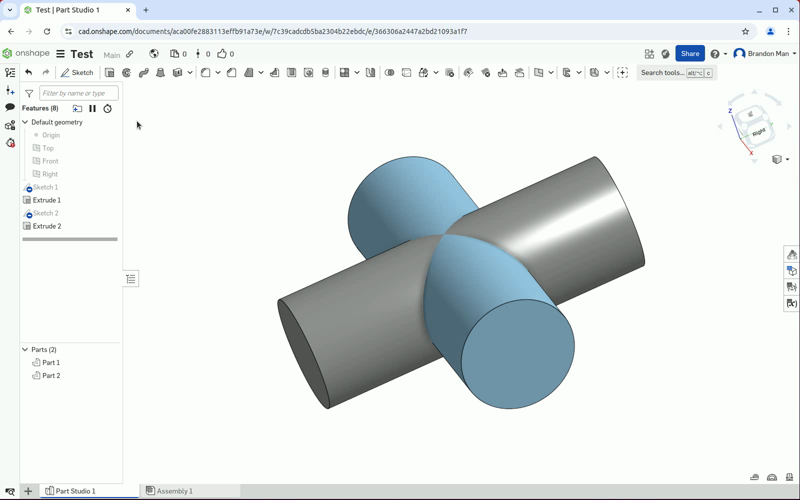
key(down, 2)
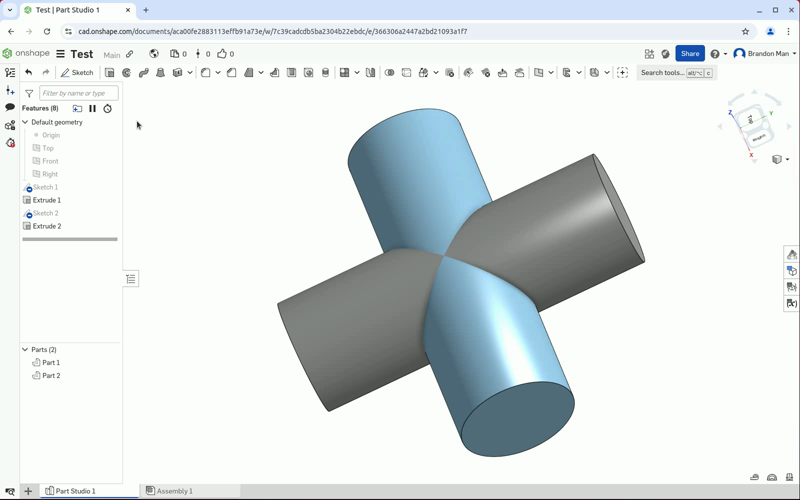
key(up, 2)
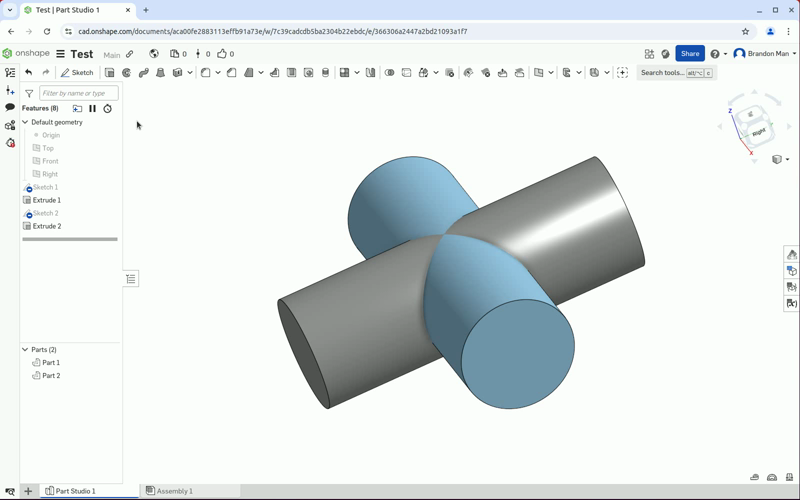
key(right, 2)
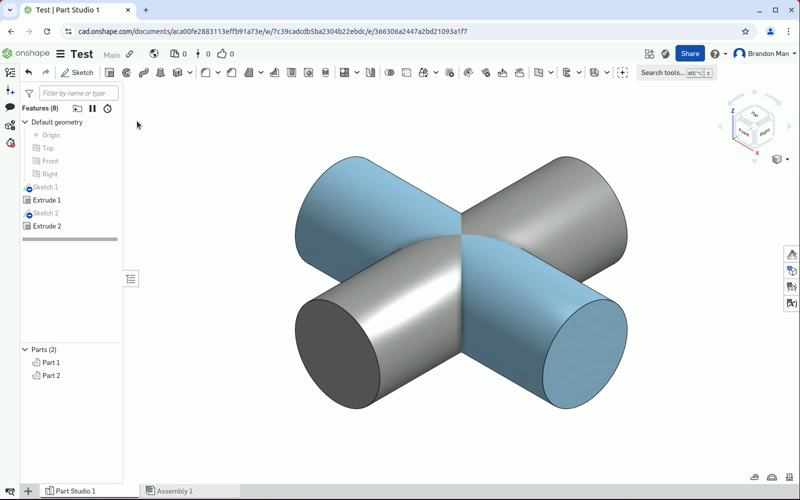
mouse_move(73, 189)
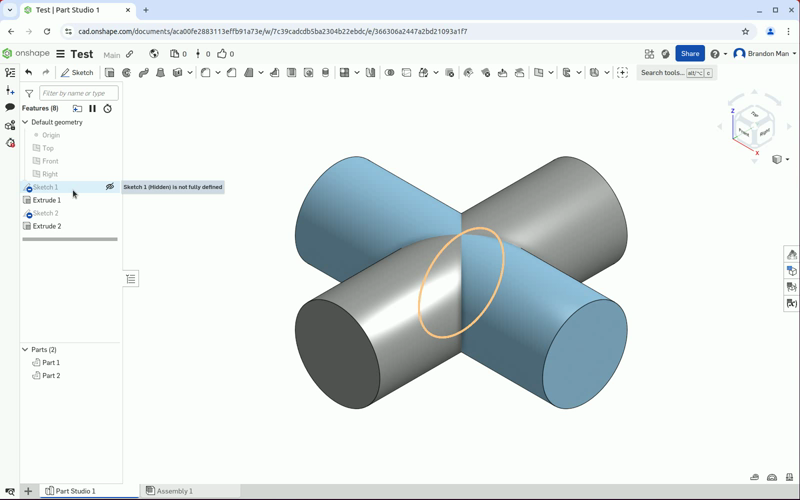
click(73, 189)